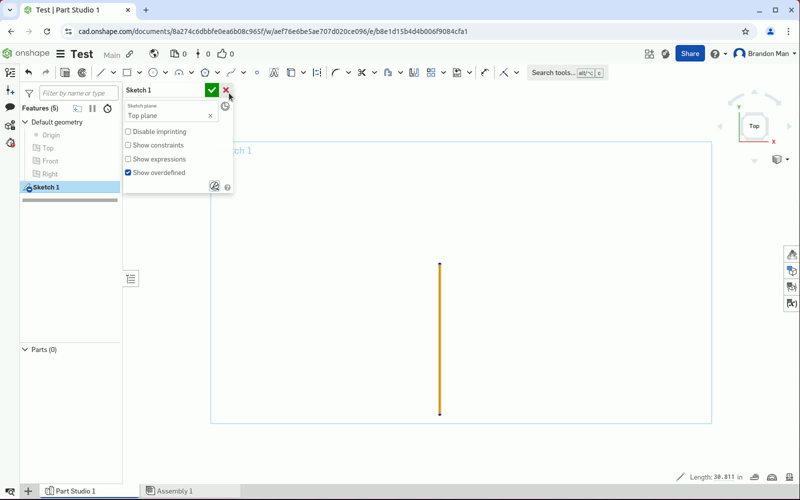
key(shift+h)
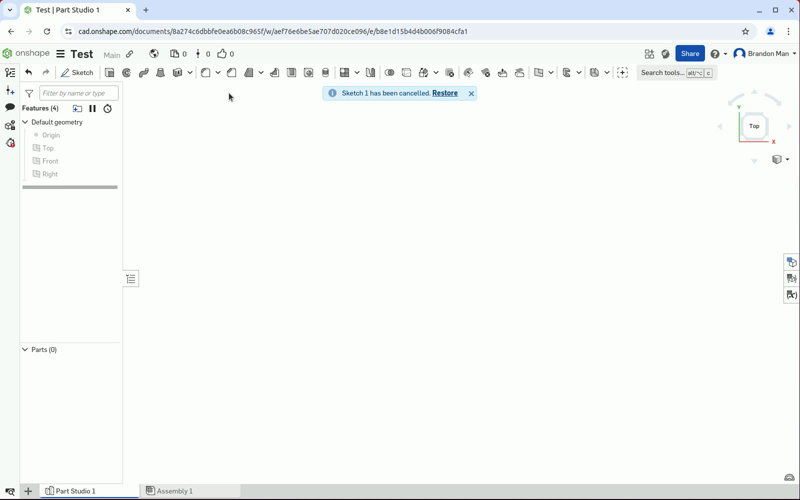
mouse_move(73, 352)
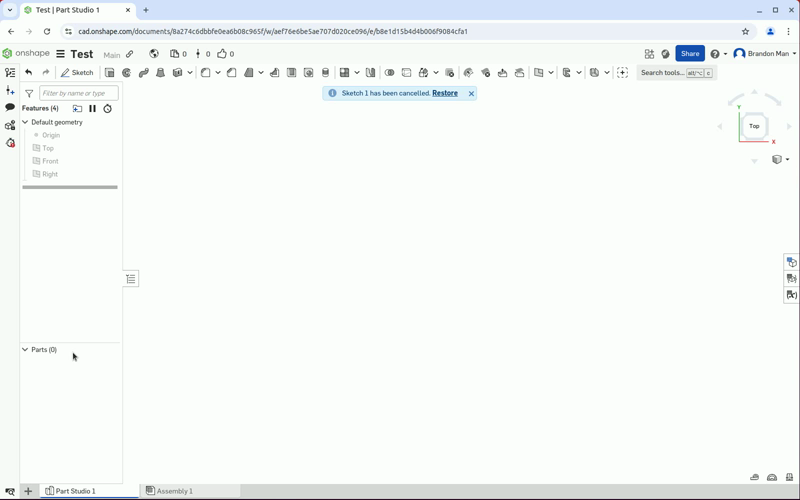
key(y)
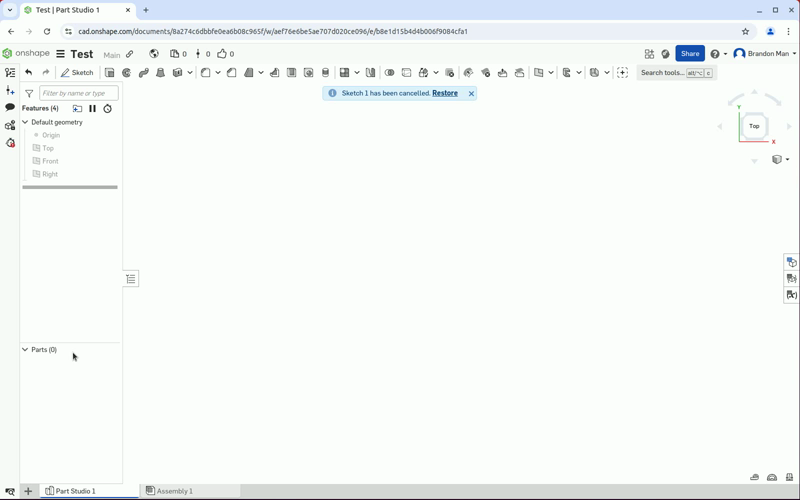
key(shift+p)
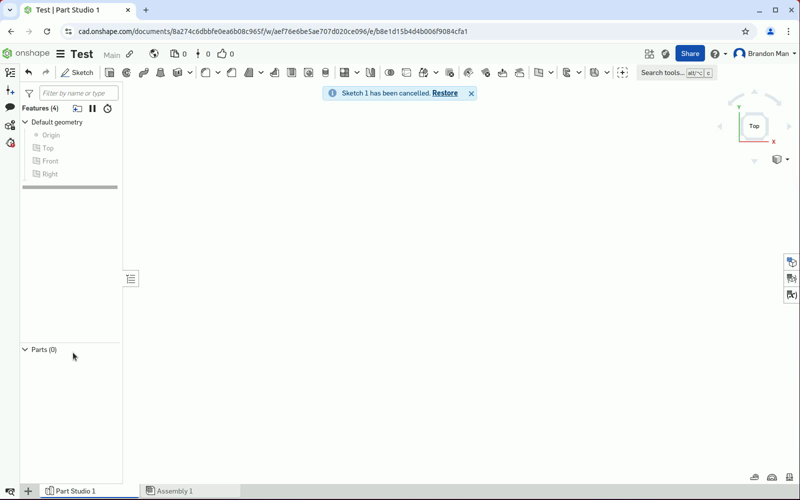
key(space)
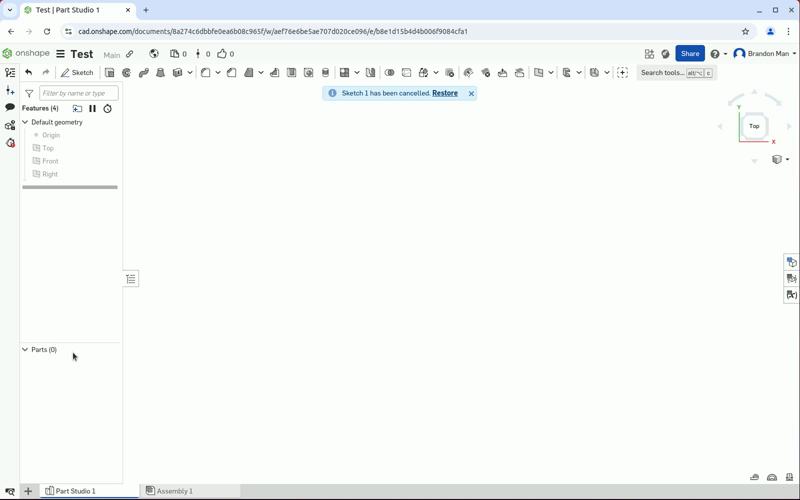
key_down(shift)
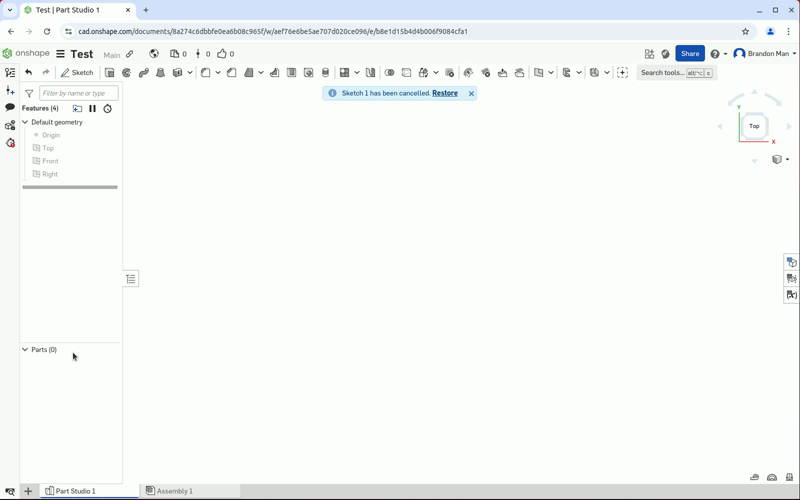
key(up)
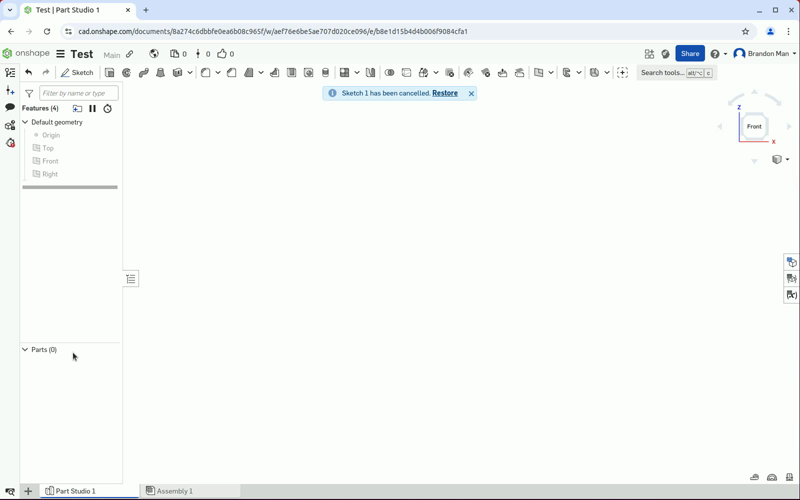
key_up(shift)
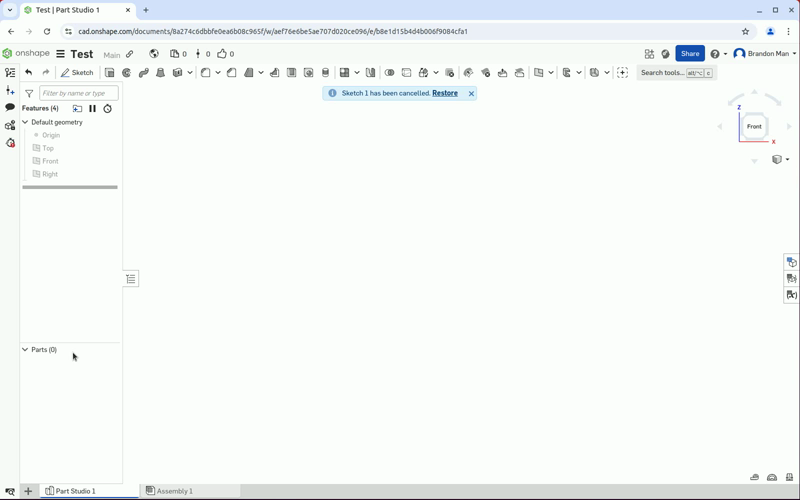
mouse_move(73, 352)
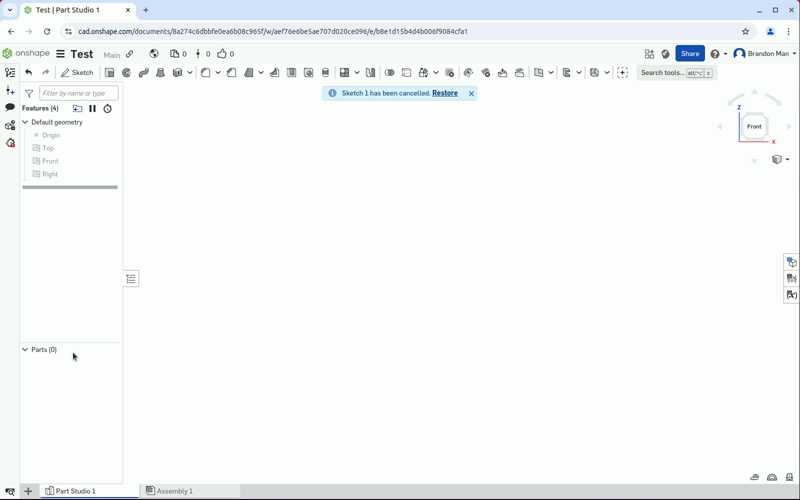
key(shift+y)
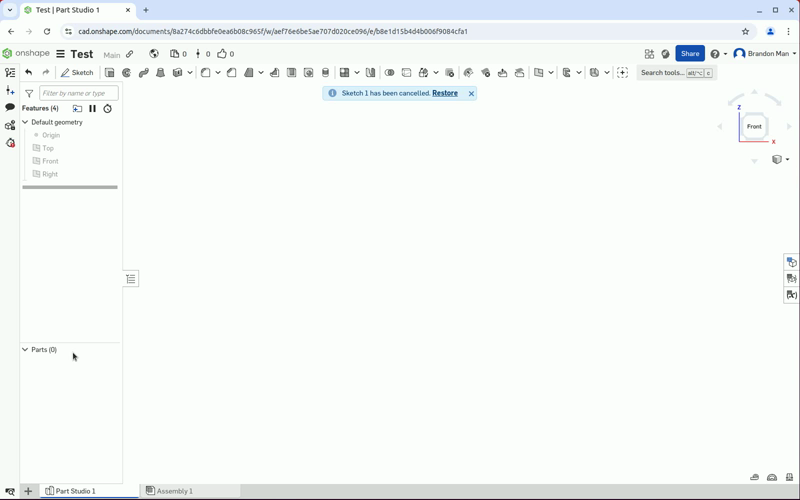
key(shift+s)
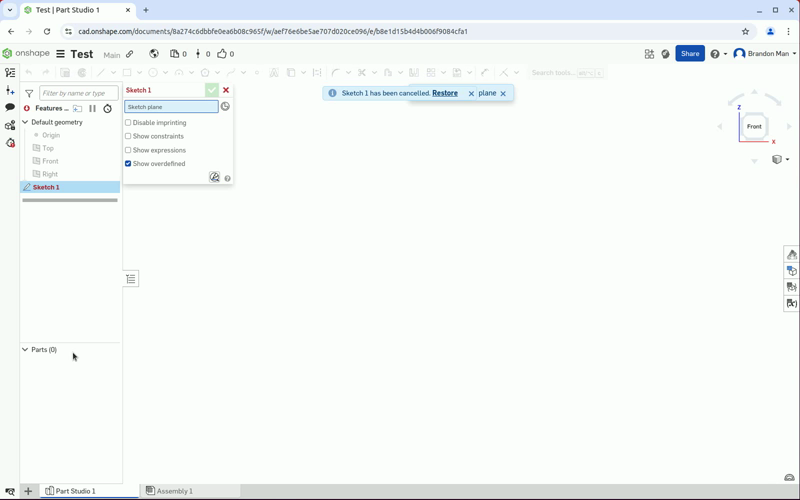
mouse_move(73, 163)
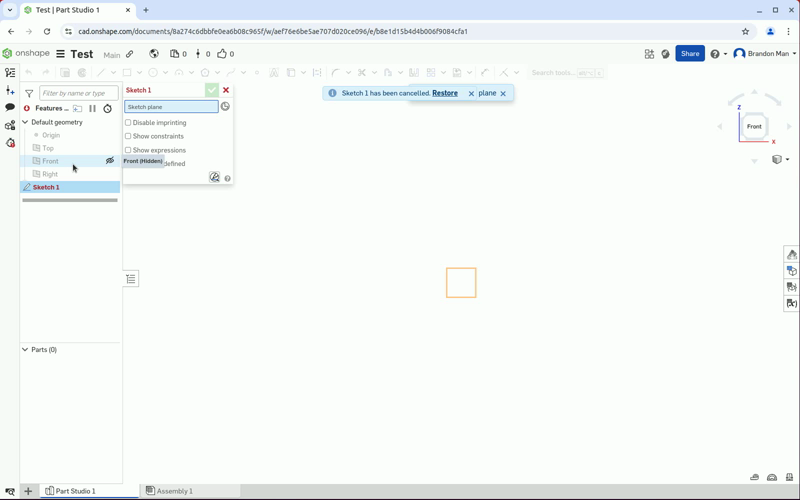
click(73, 163)
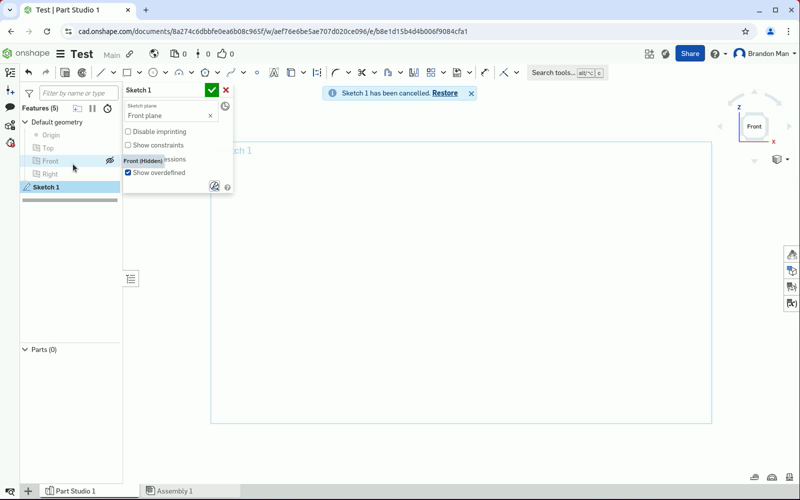
mouse_move(73, 352)
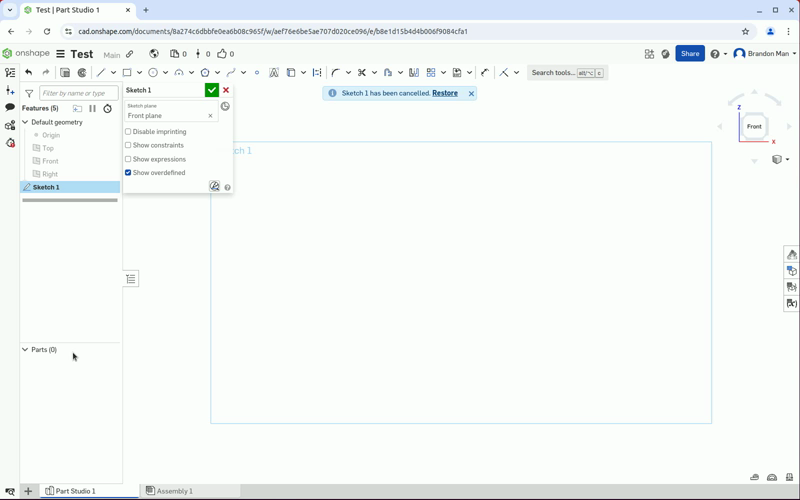
key(y)
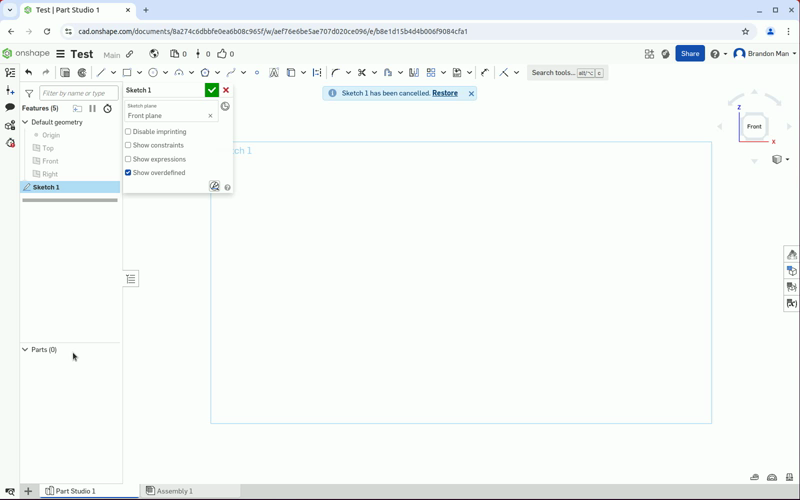
key(l)
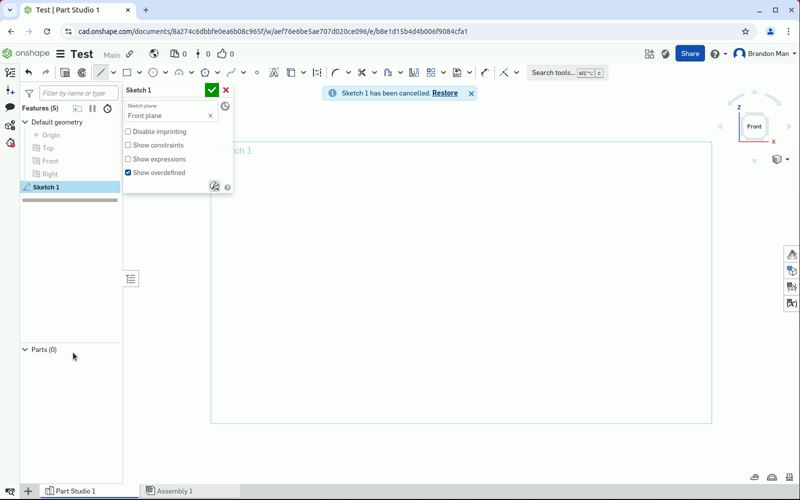
key_down(shift)
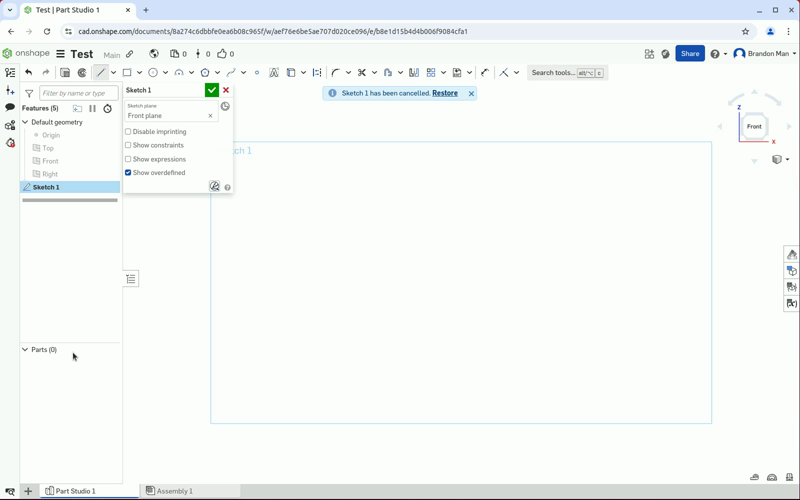
mouse_move(460, 282)
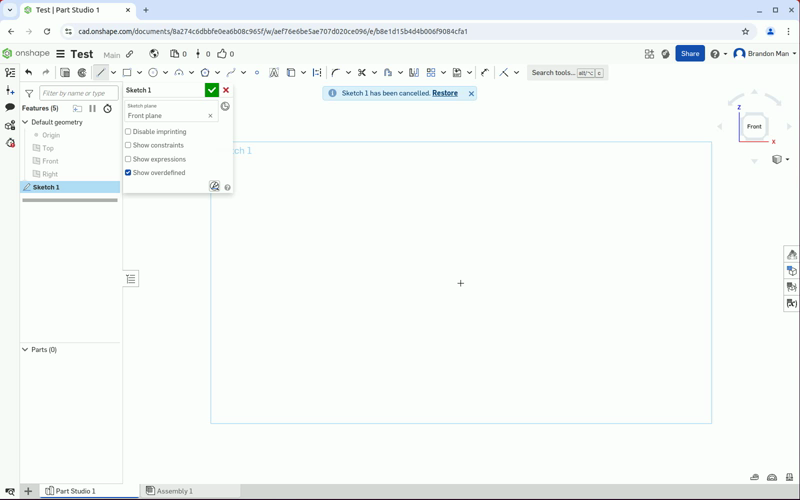
click(460, 282)
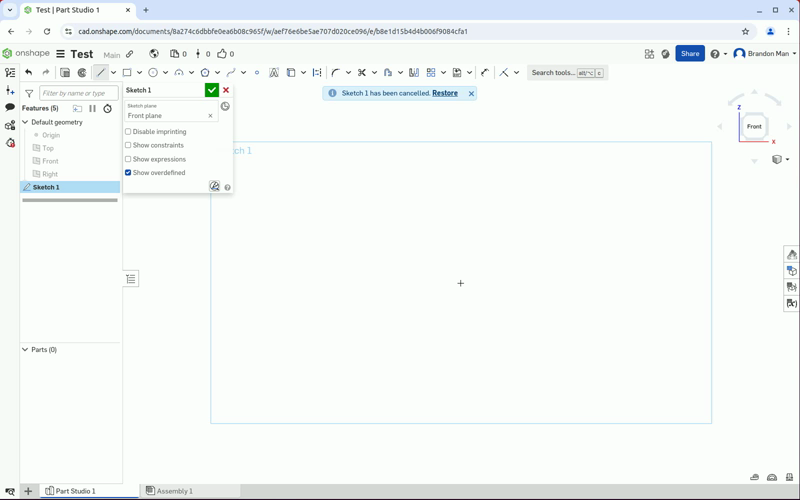
key_up(shift)
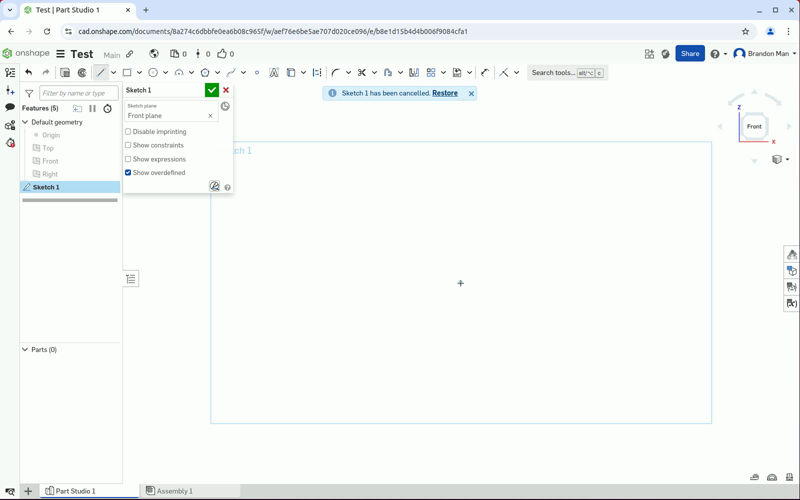
key_down(shift)
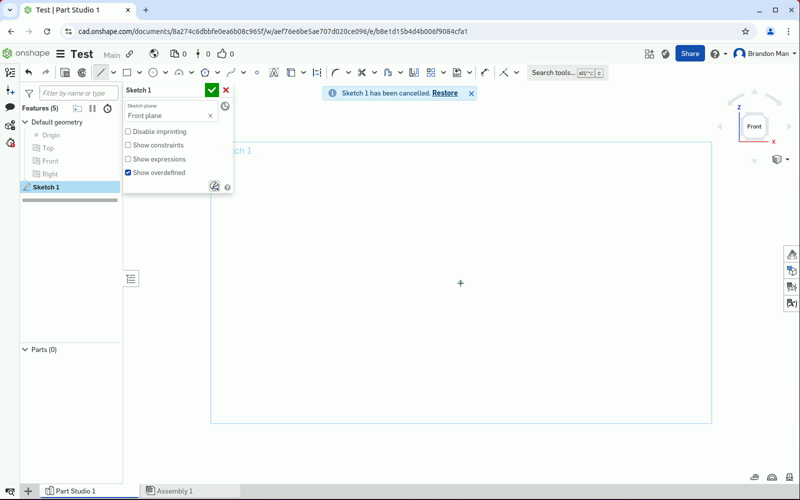
mouse_move(539, 282)
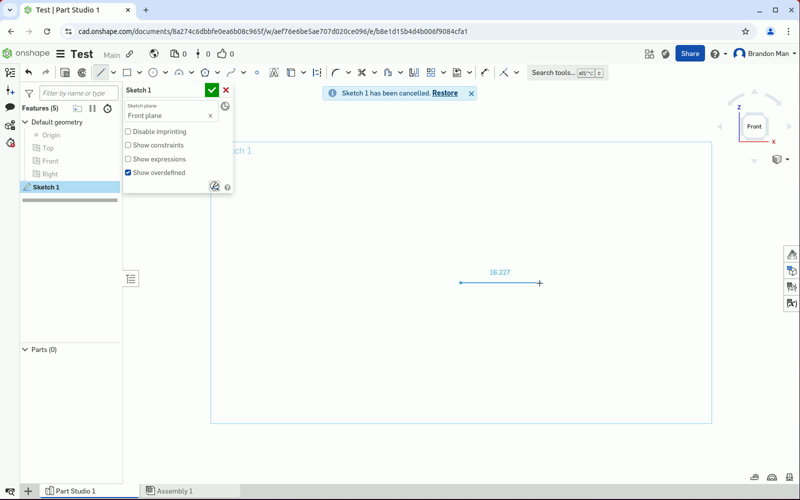
click(539, 282)
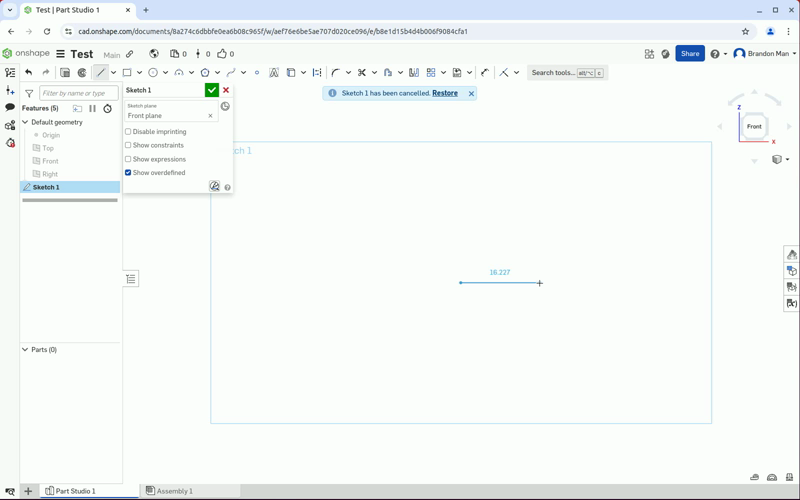
key_up(shift)
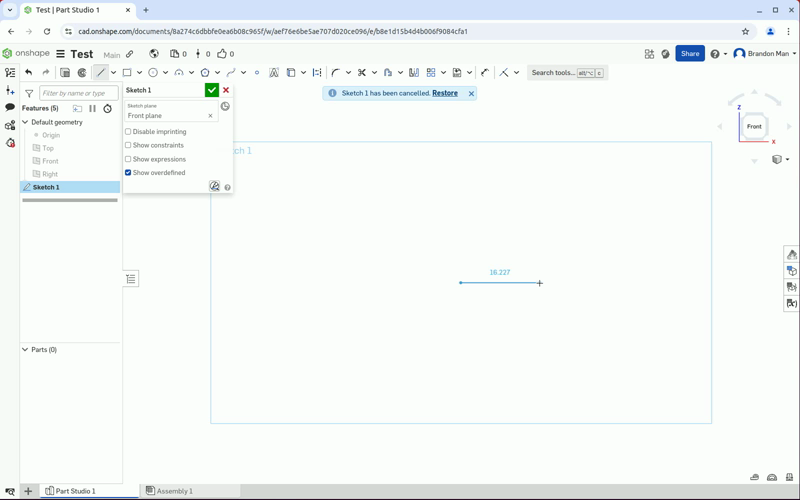
key_down(shift)
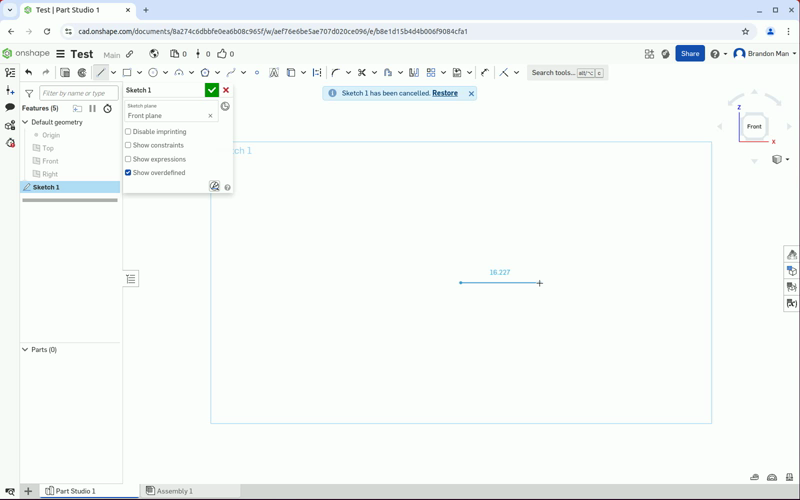
mouse_move(569, 282)
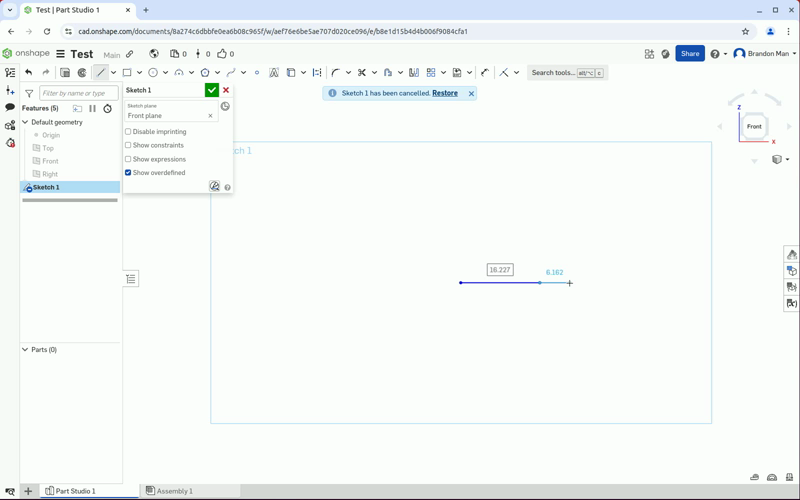
mouse_move(539, 260)
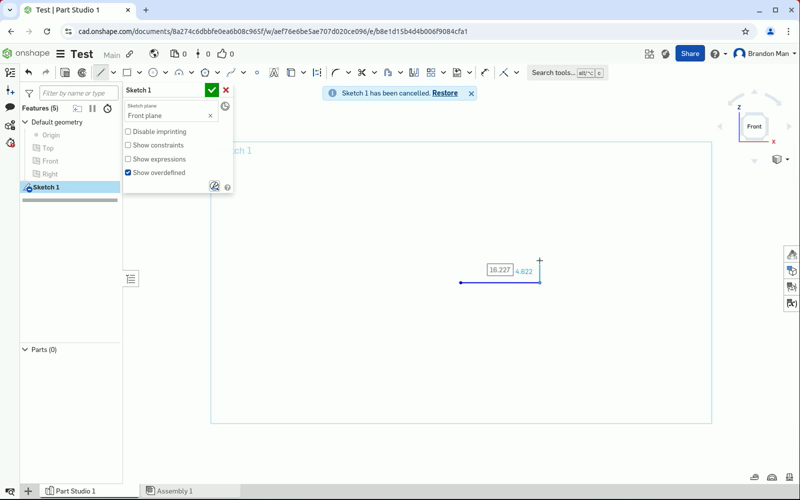
click(539, 260)
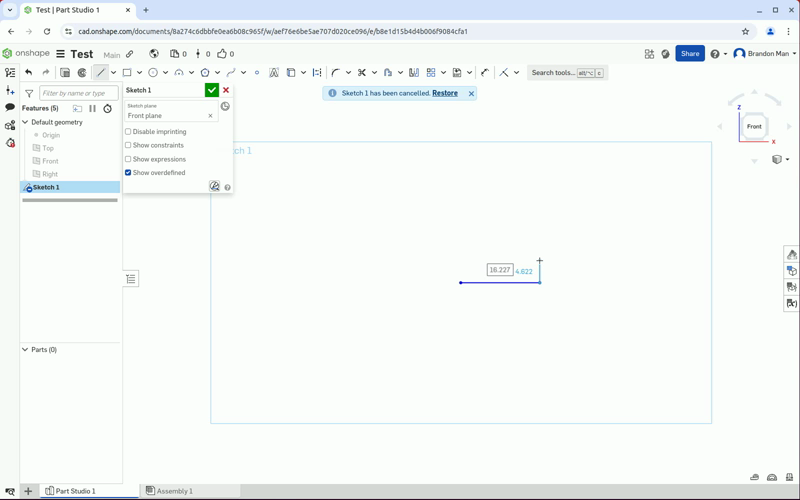
key_up(shift)
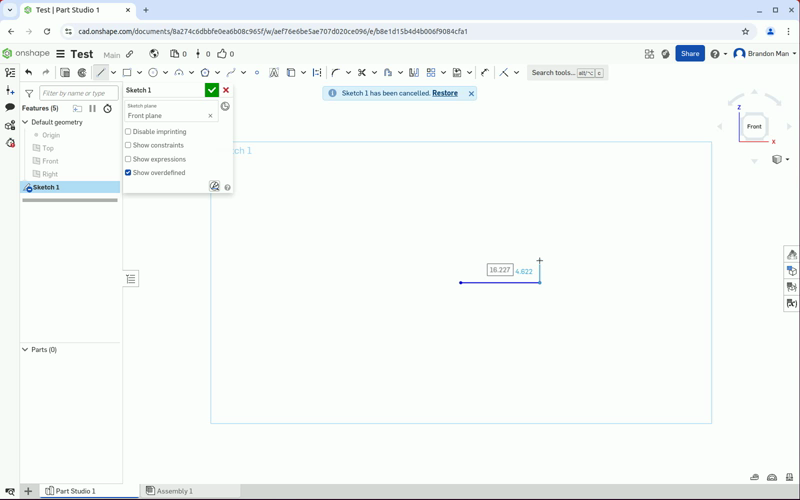
key_down(shift)
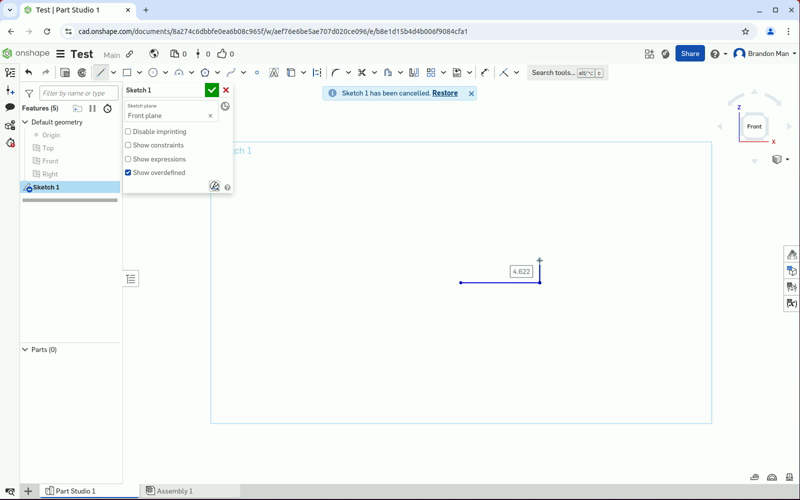
mouse_move(460, 260)
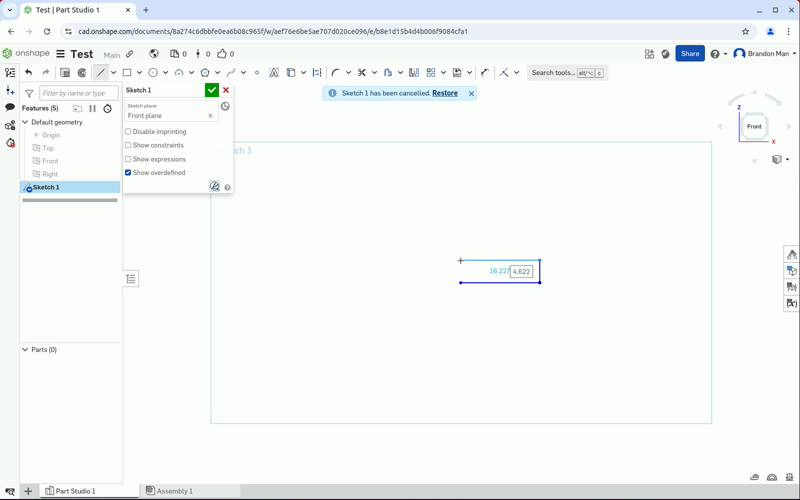
click(460, 260)
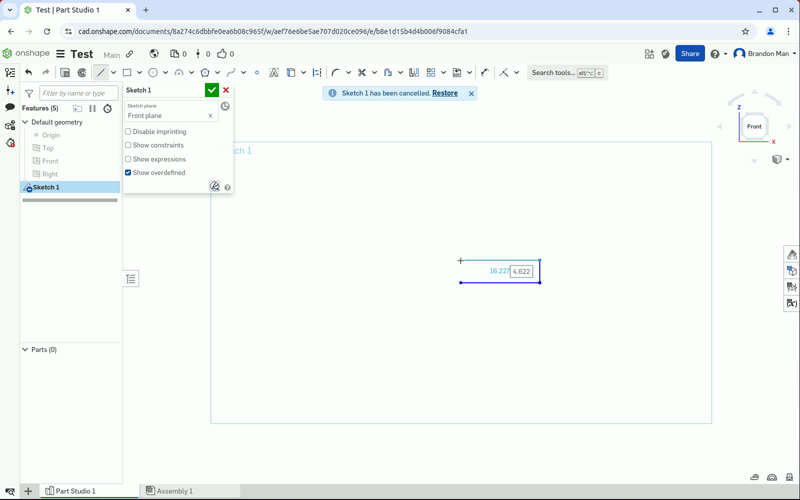
key_up(shift)
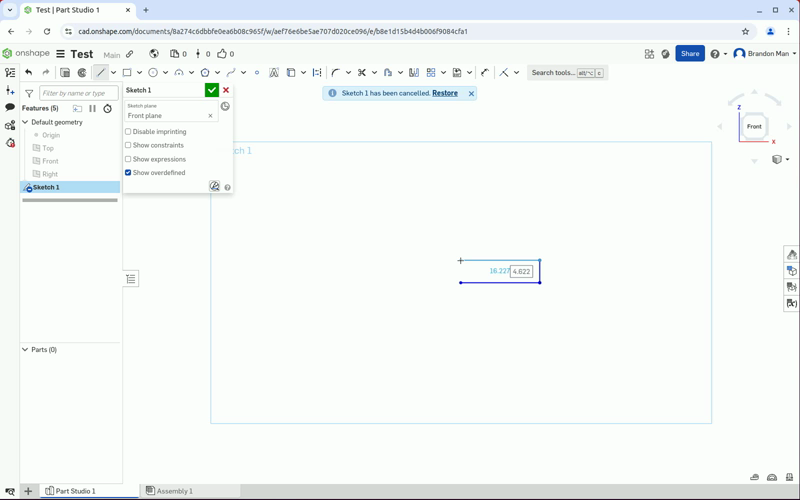
mouse_move(490, 260)
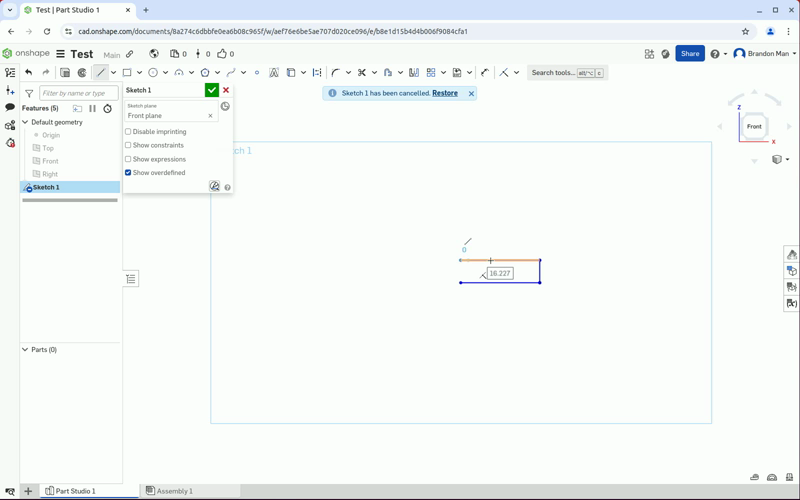
key_down(shift)
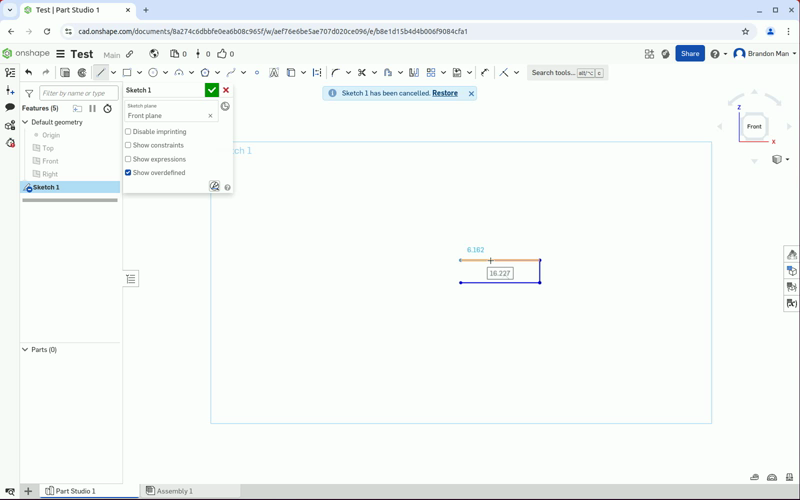
mouse_move(460, 282)
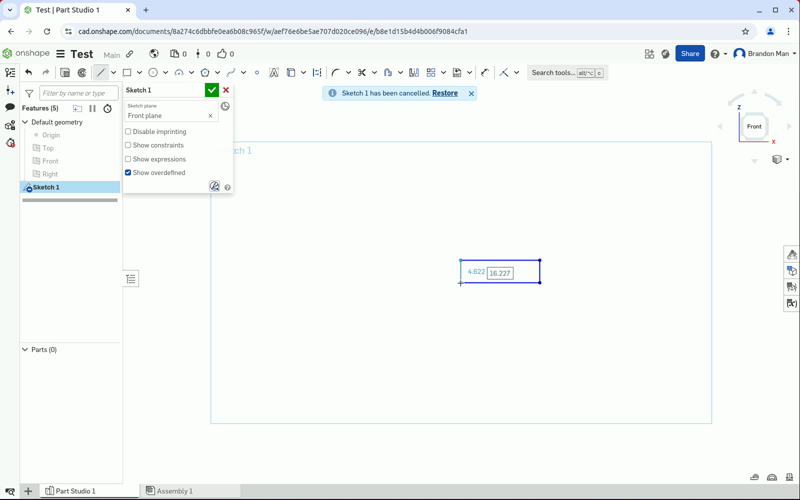
key_up(shift)
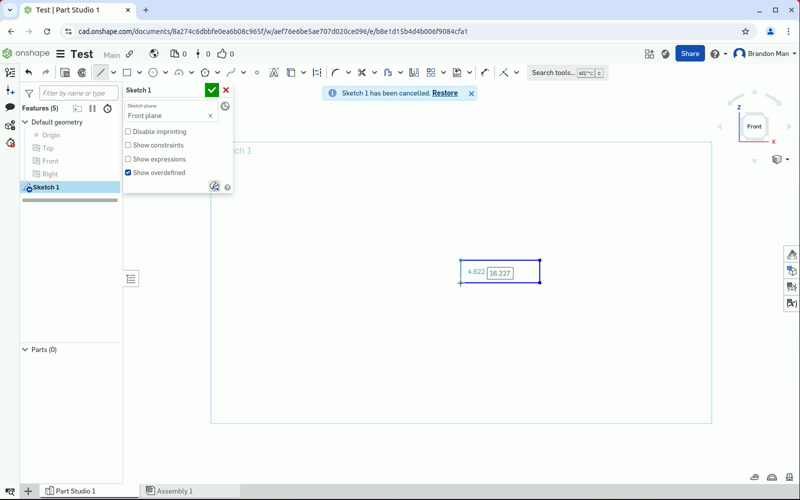
click(460, 282)
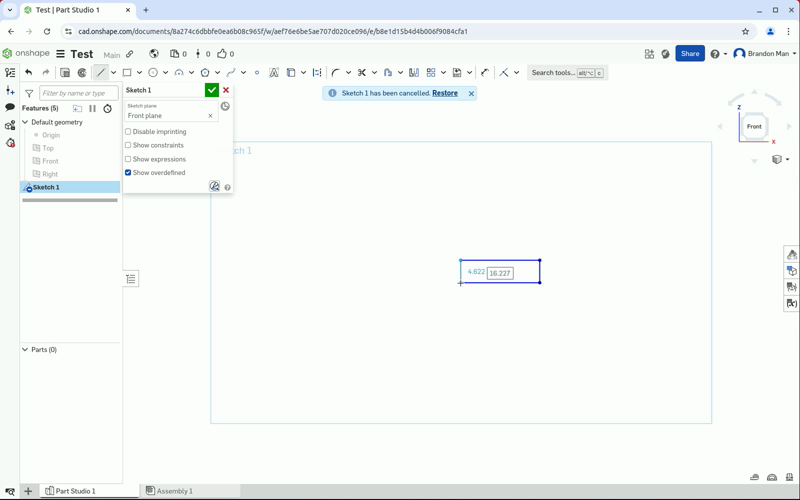
key(esc)
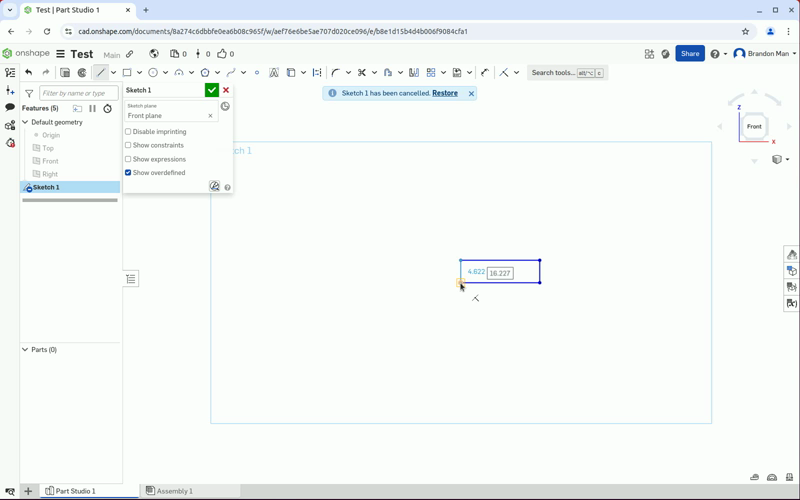
mouse_move(484, 271)
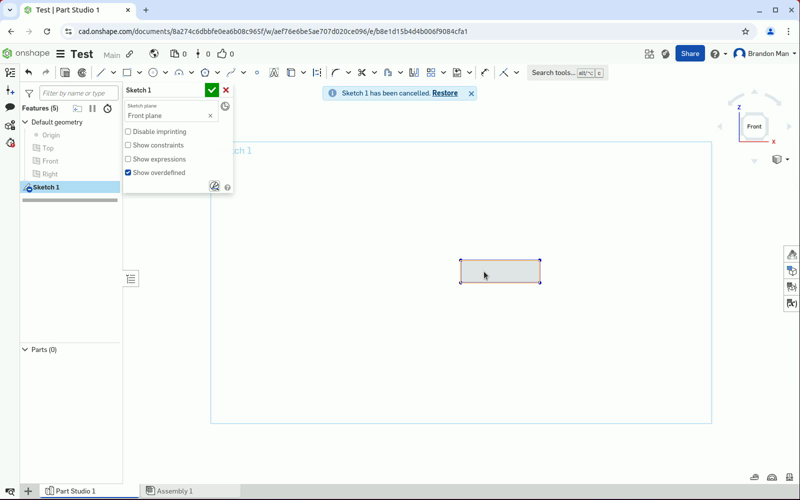
scroll(6)
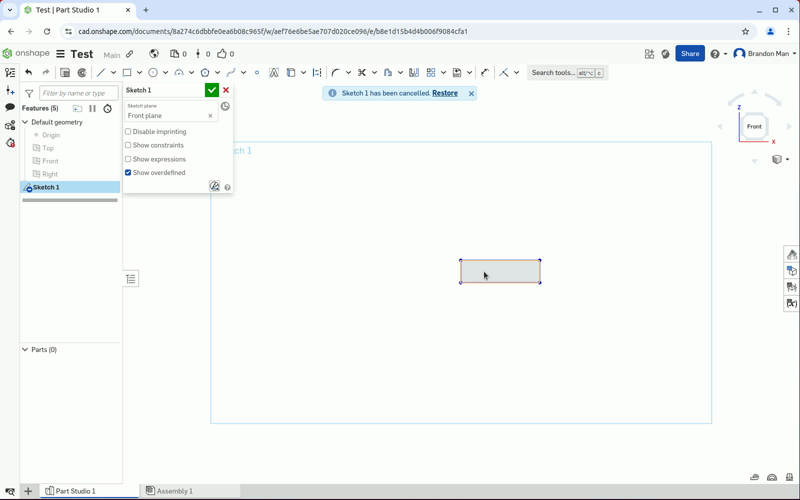
scroll(6)
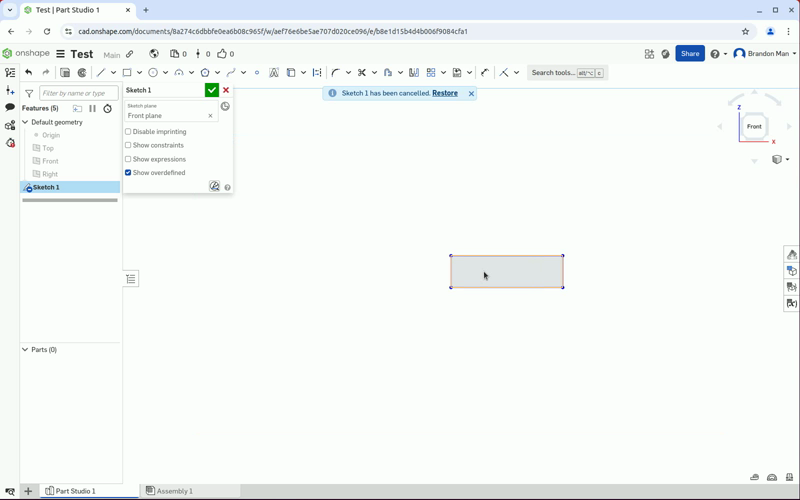
scroll(6)
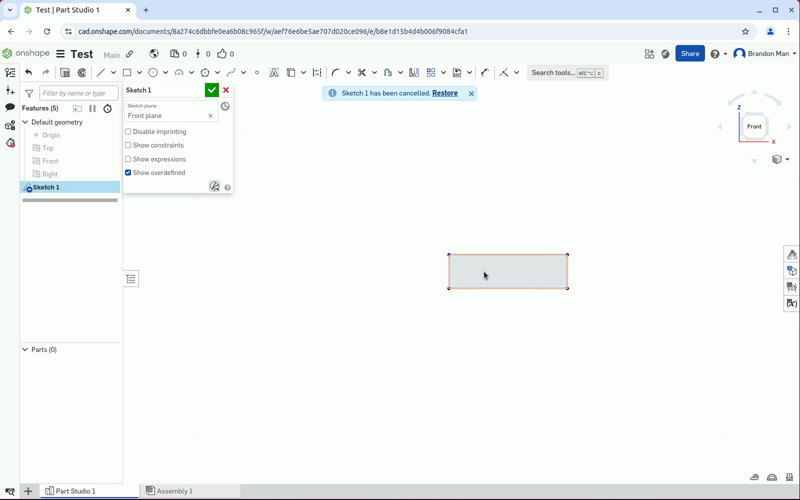
scroll(6)
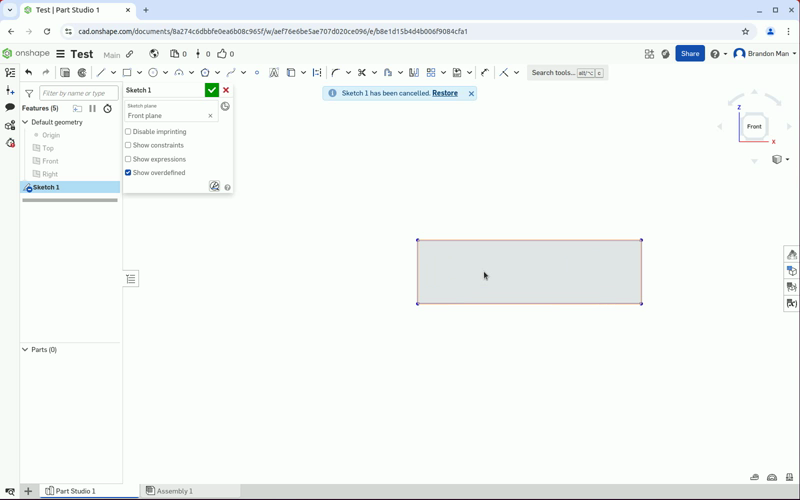
scroll(6)
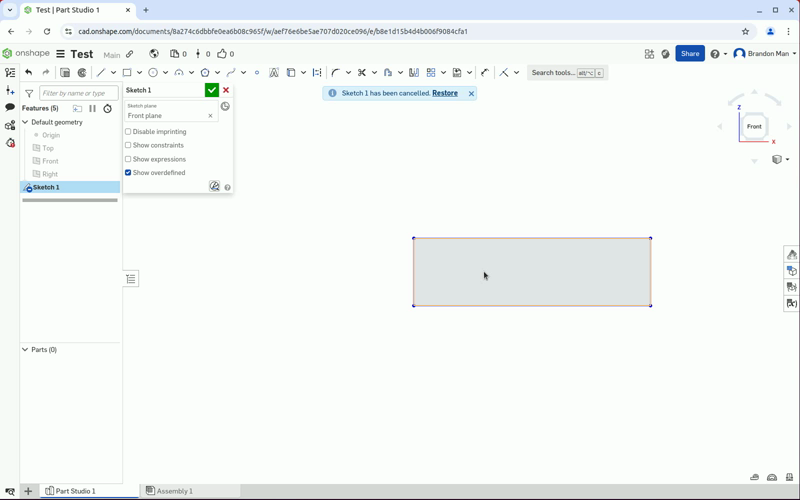
scroll(6)
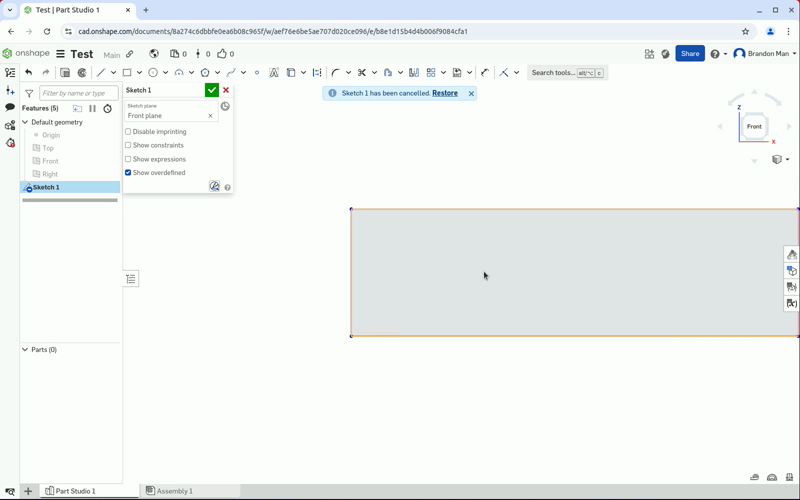
scroll(6)
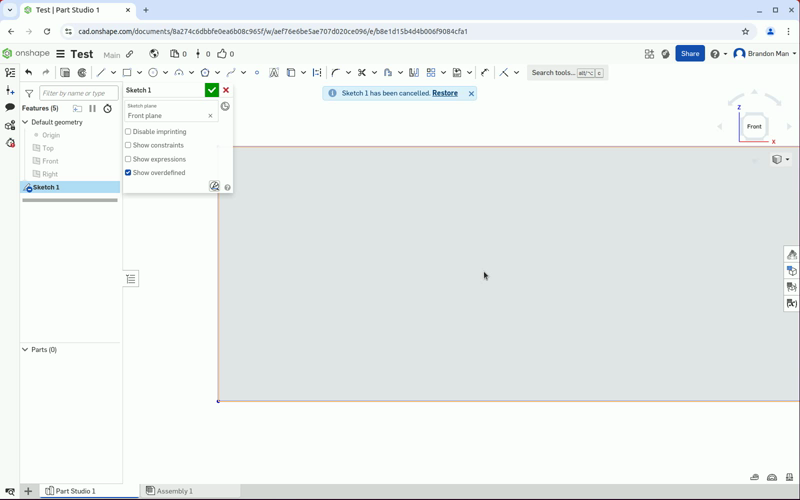
click(484, 271)
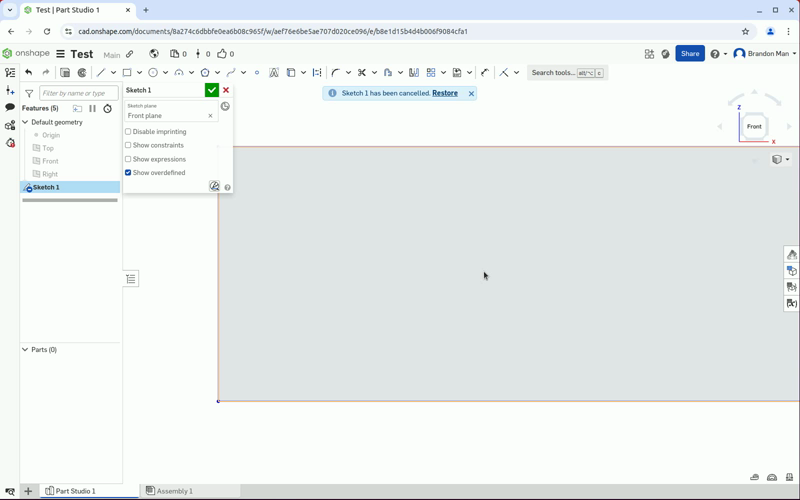
scroll(-6)
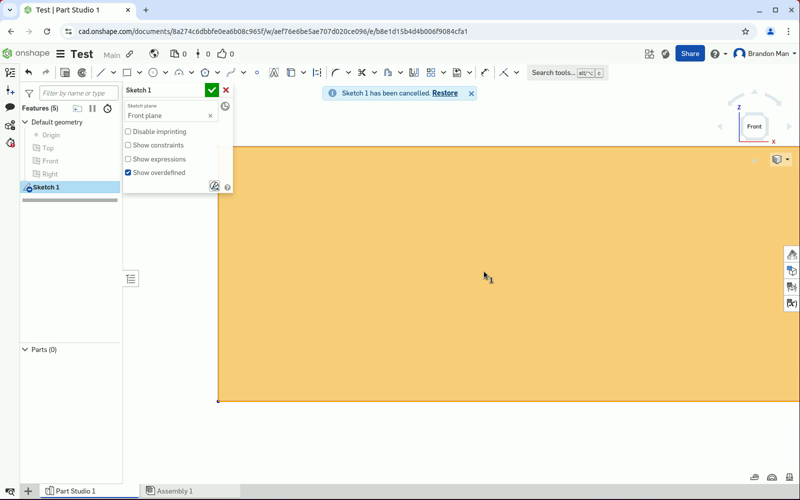
scroll(-6)
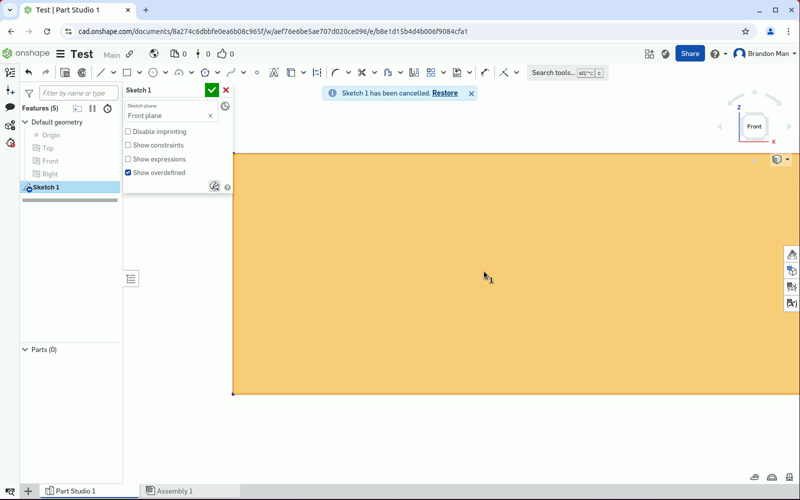
scroll(-6)
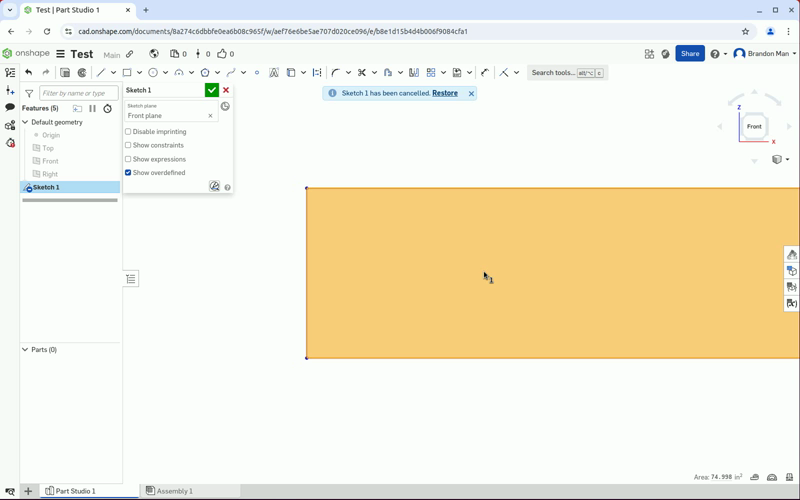
scroll(-6)
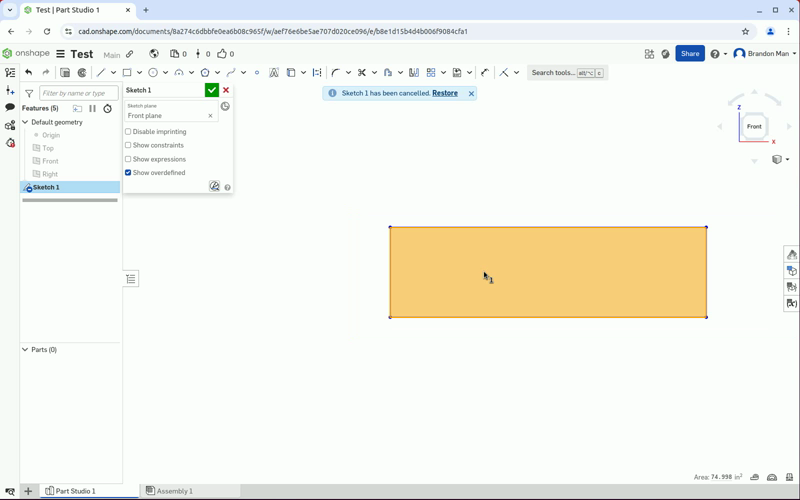
scroll(-6)
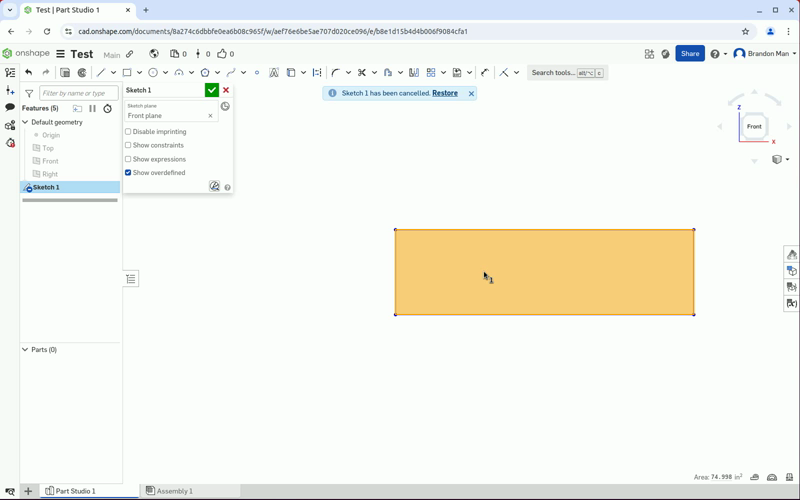
scroll(-6)
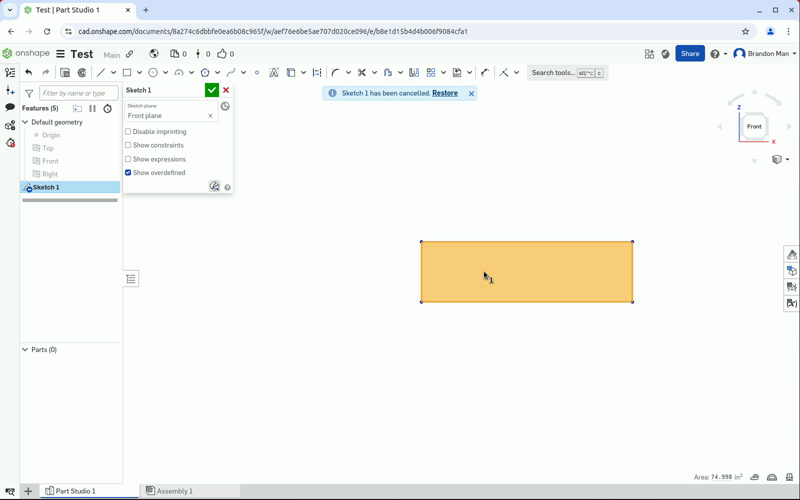
scroll(-6)
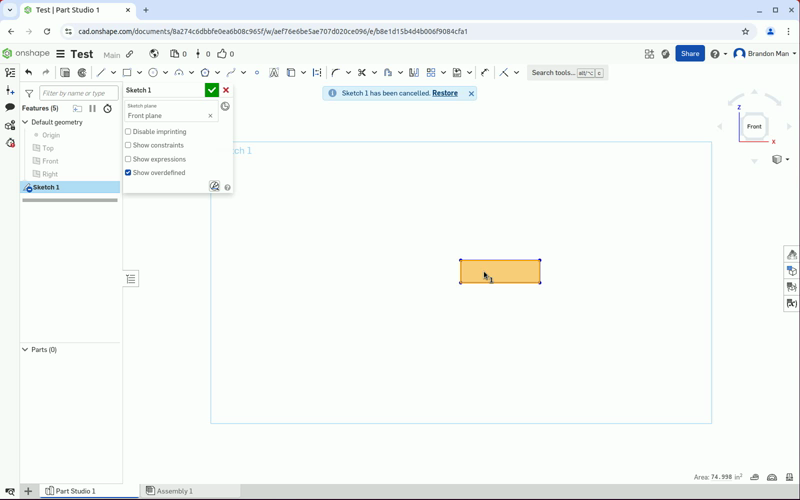
mouse_move(73, 352)
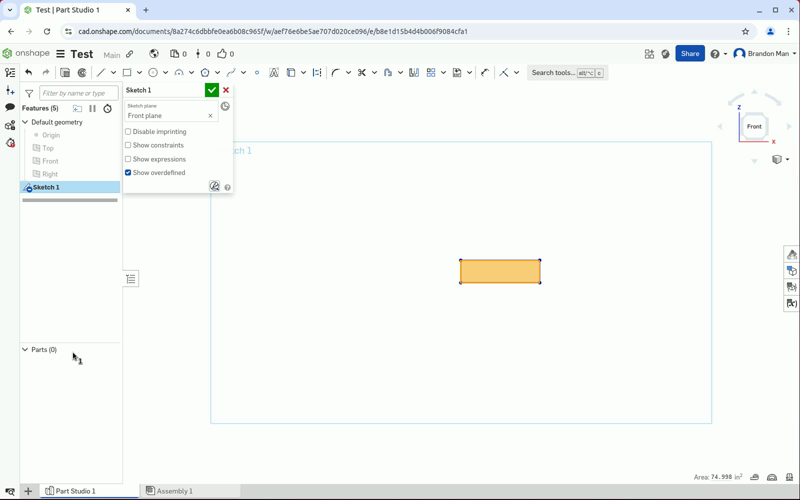
key(shift+y)
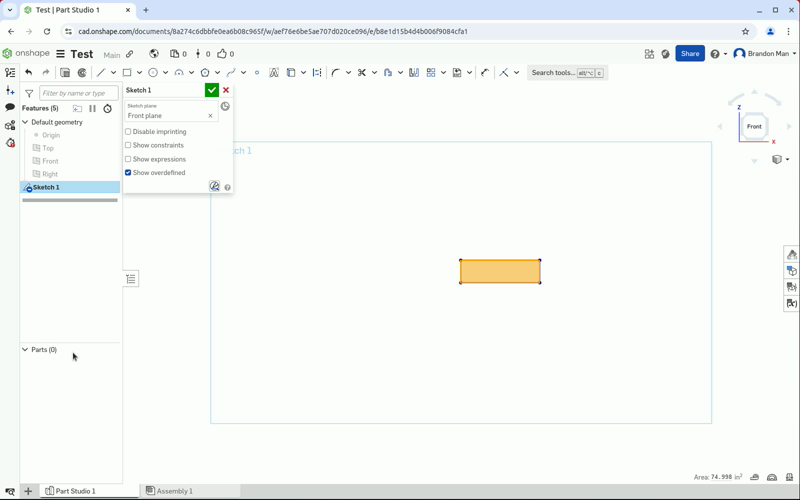
key(shift+e)
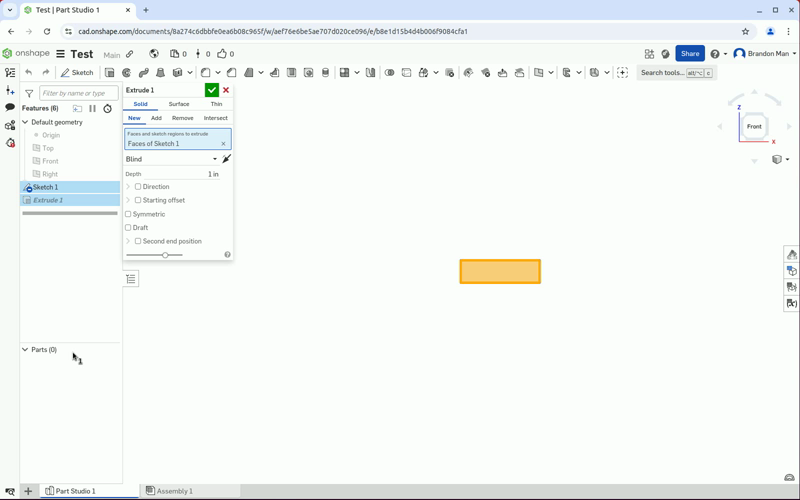
mouse_move(143, 106)
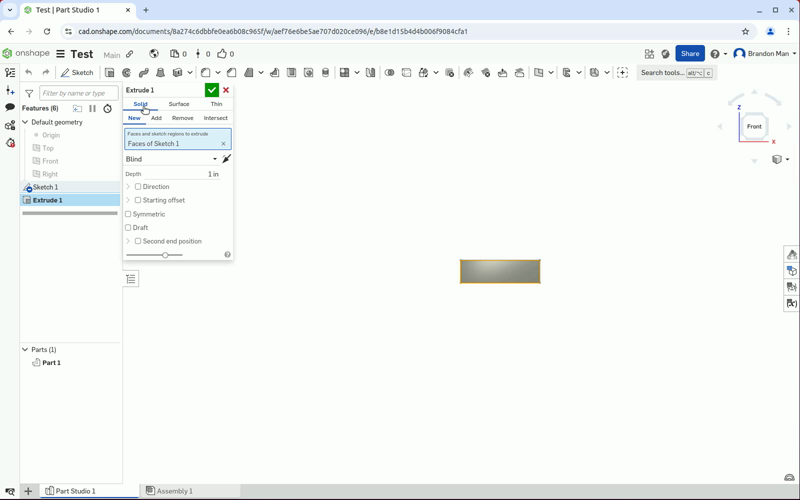
click(143, 106)
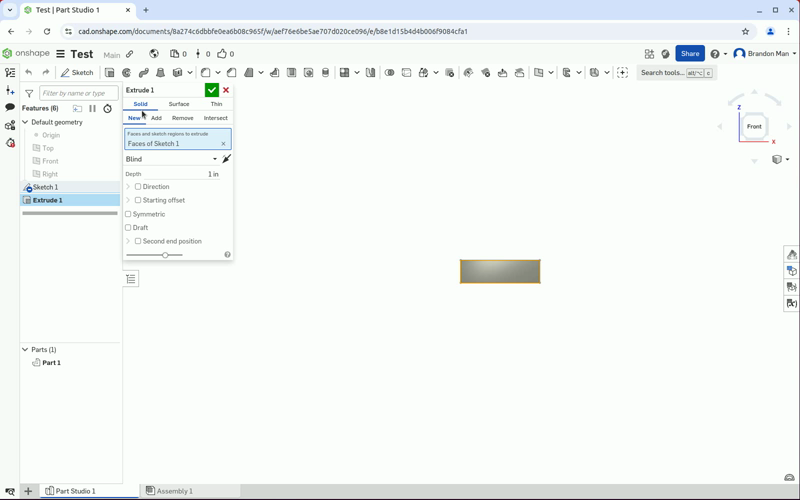
mouse_move(137, 120)
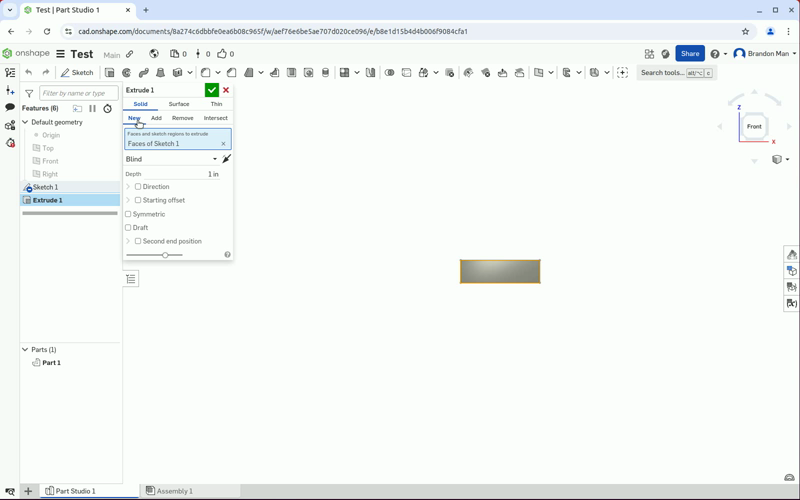
click(137, 120)
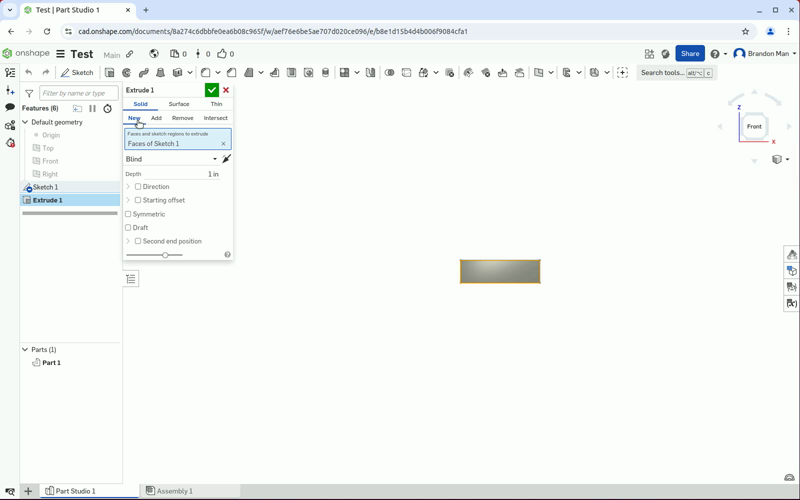
key(tab, 4)
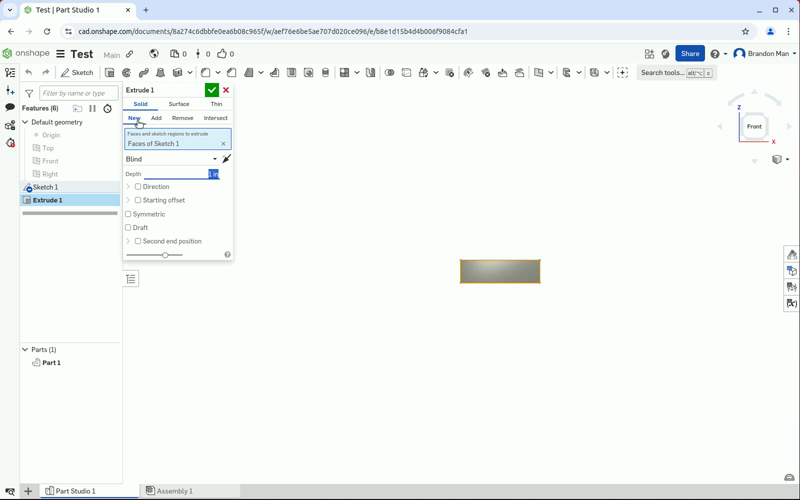
text(-13.961)
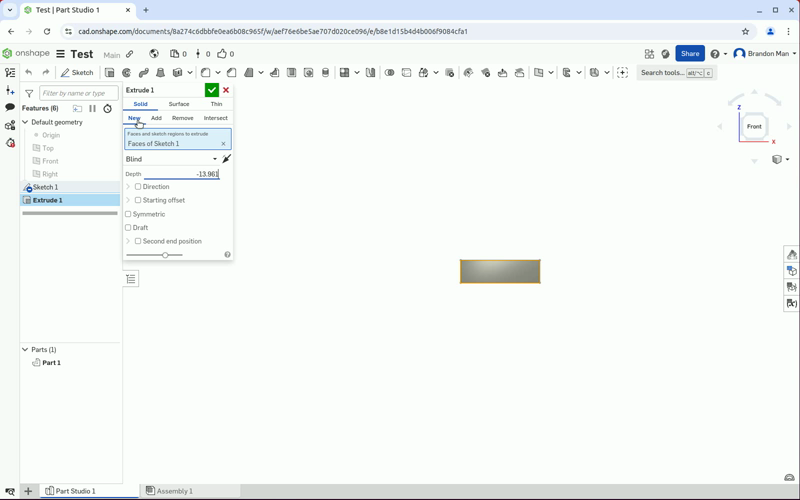
key(enter)
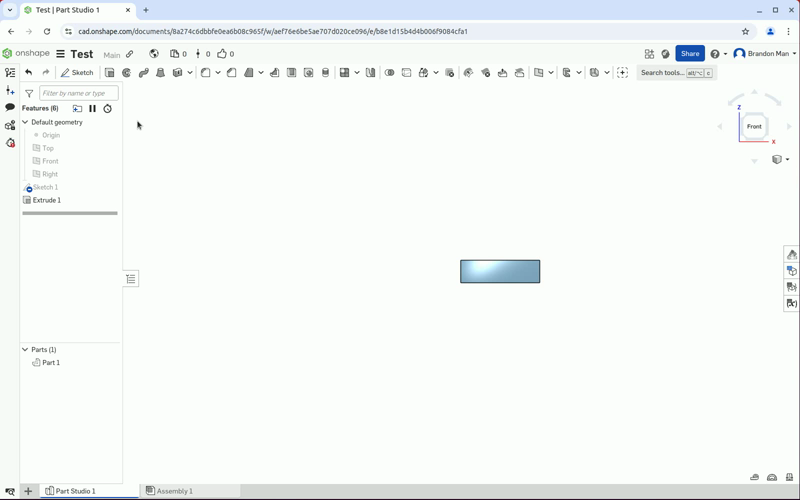
key(shift+h)
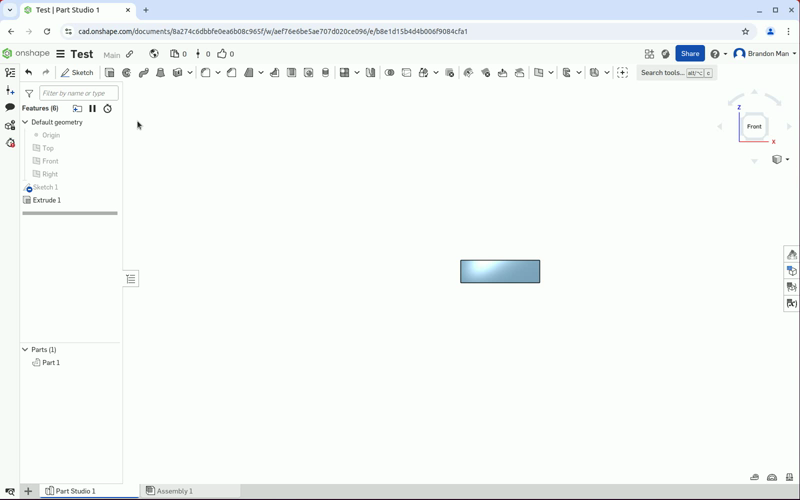
key(shift+h)
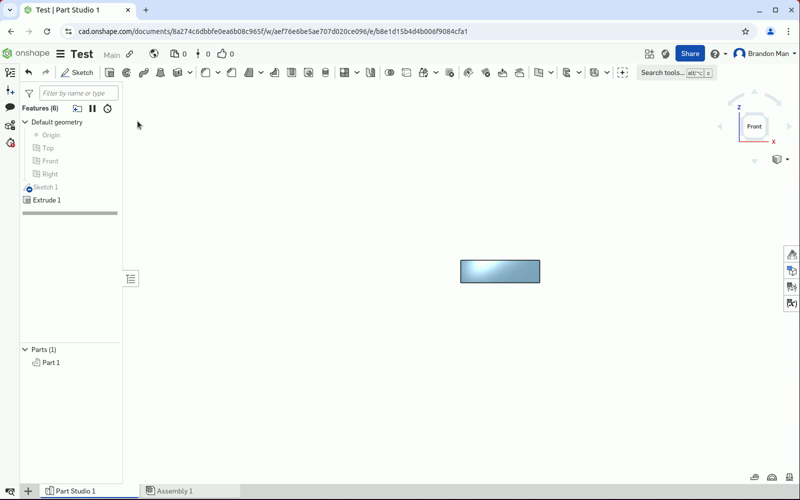
mouse_move(73, 189)
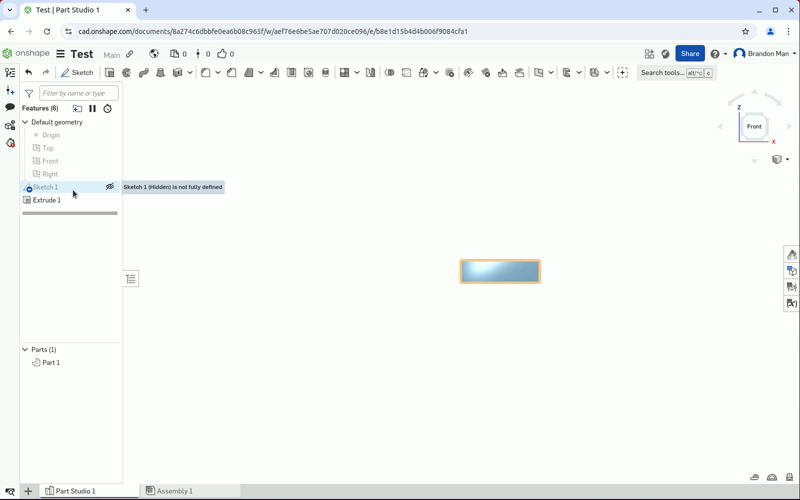
click(73, 189)
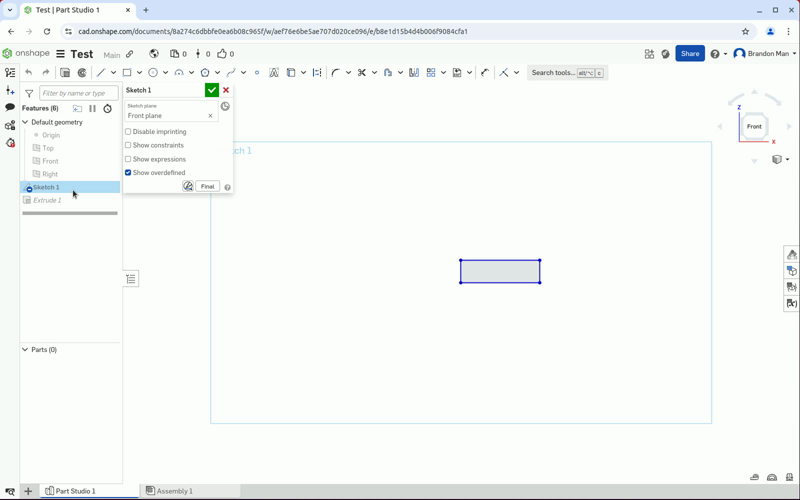
mouse_move(229, 92)
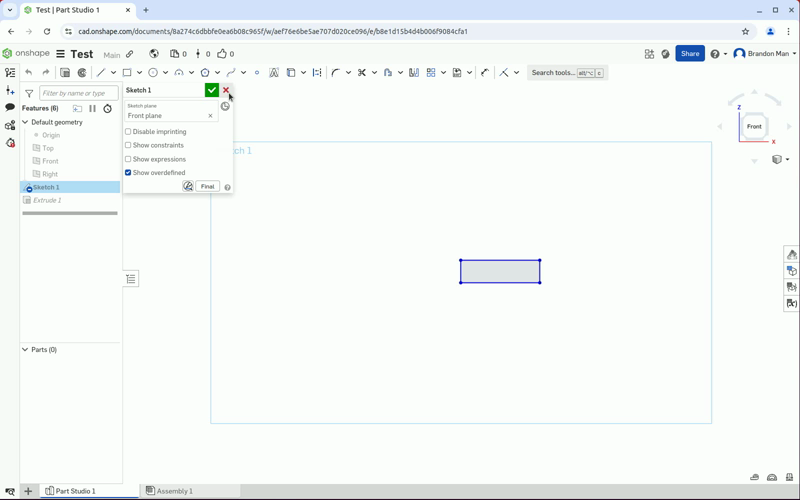
click(229, 92)
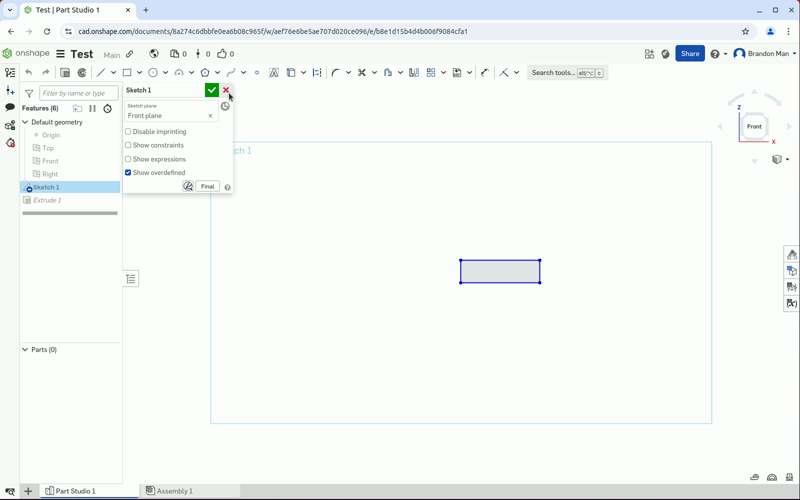
key(shift+s)
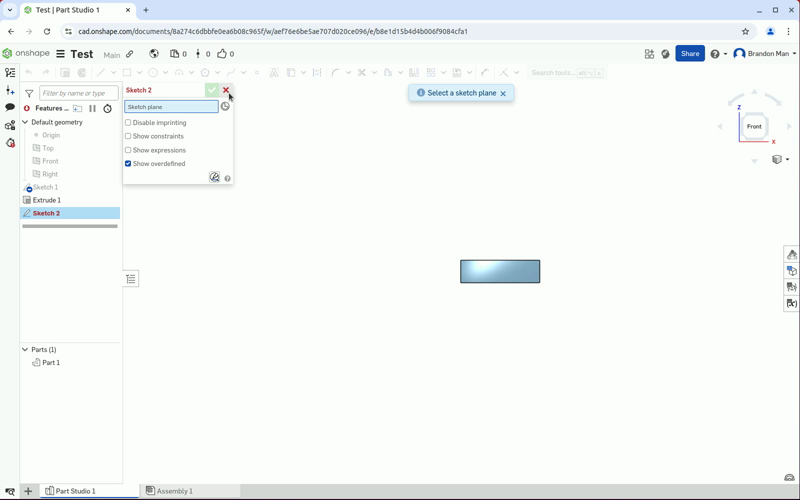
mouse_move(73, 163)
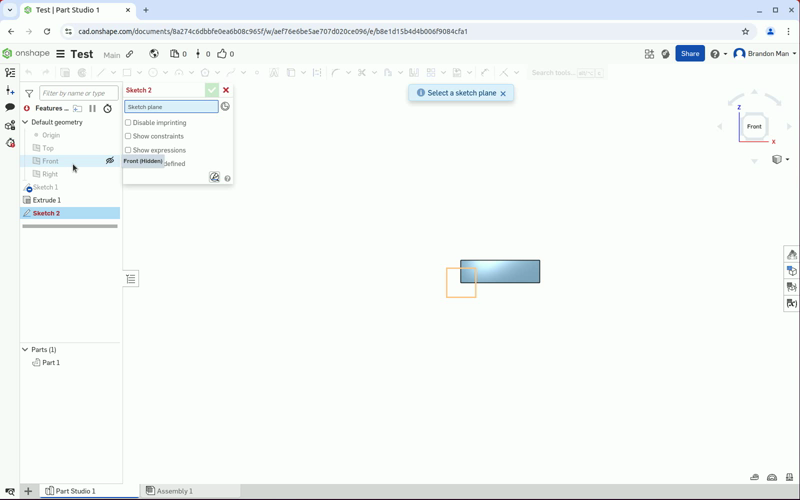
click(73, 163)
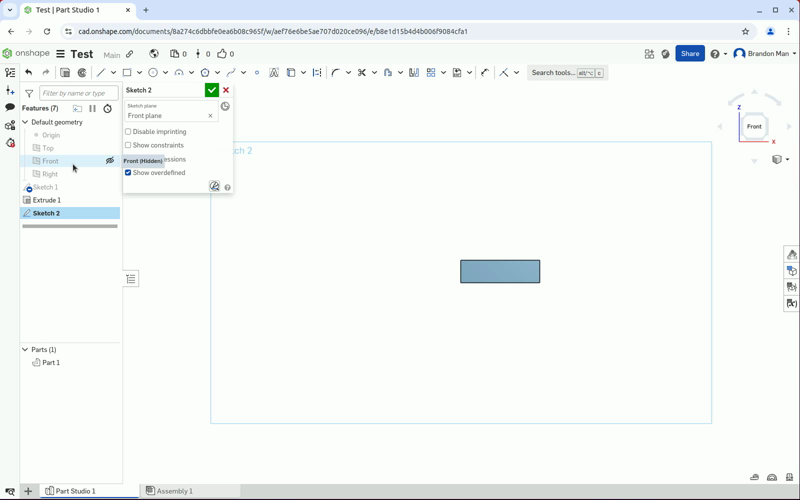
mouse_move(73, 352)
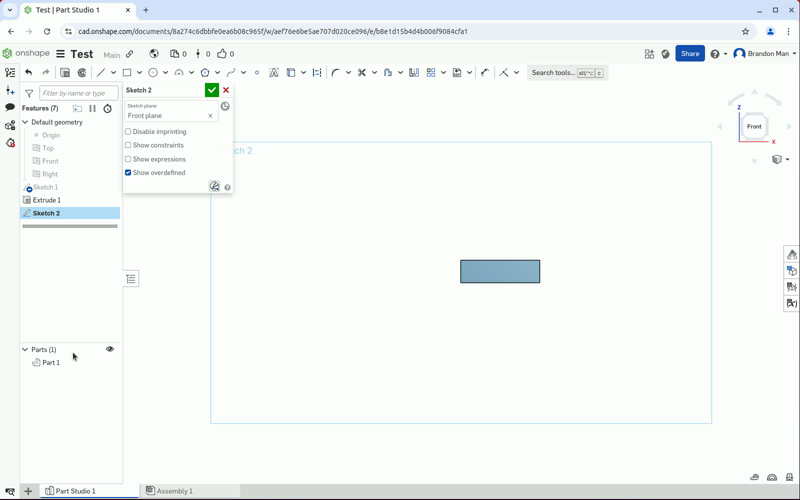
key(y)
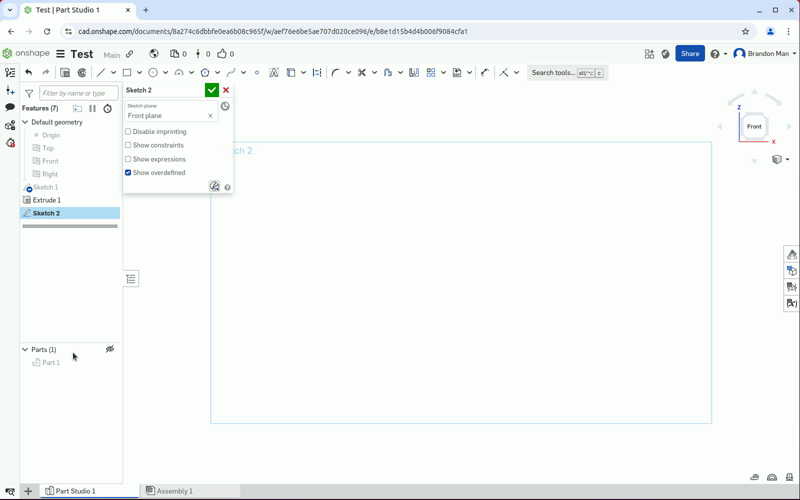
key(l)
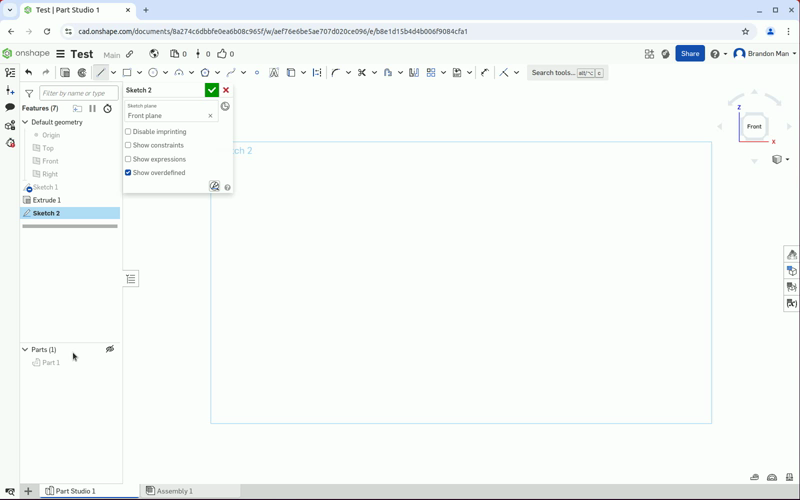
key_down(shift)
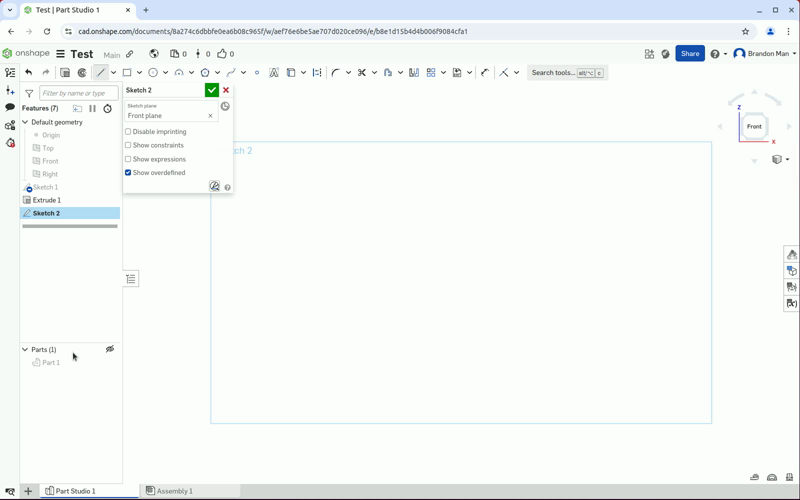
mouse_move(460, 260)
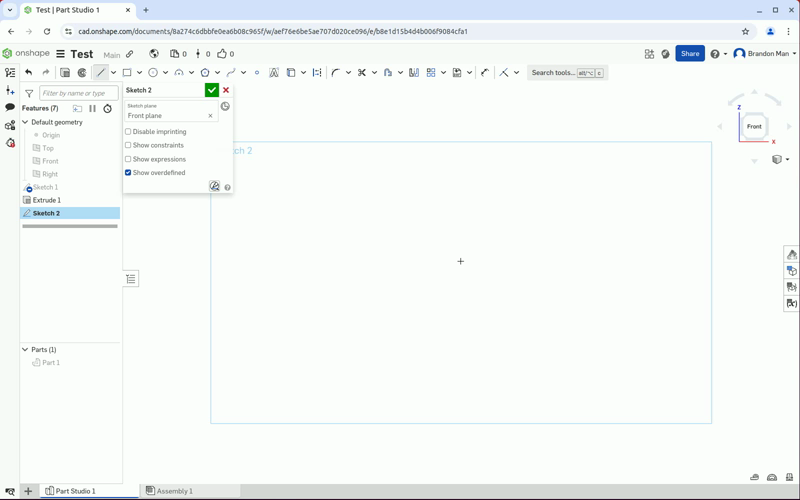
click(460, 260)
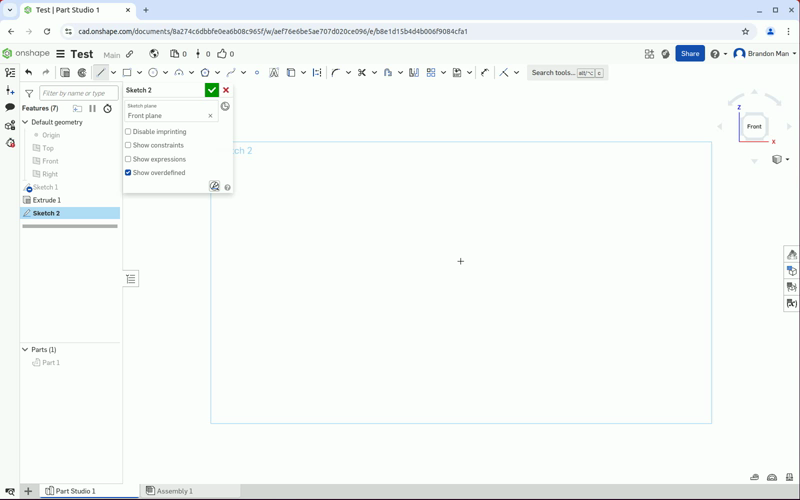
key_up(shift)
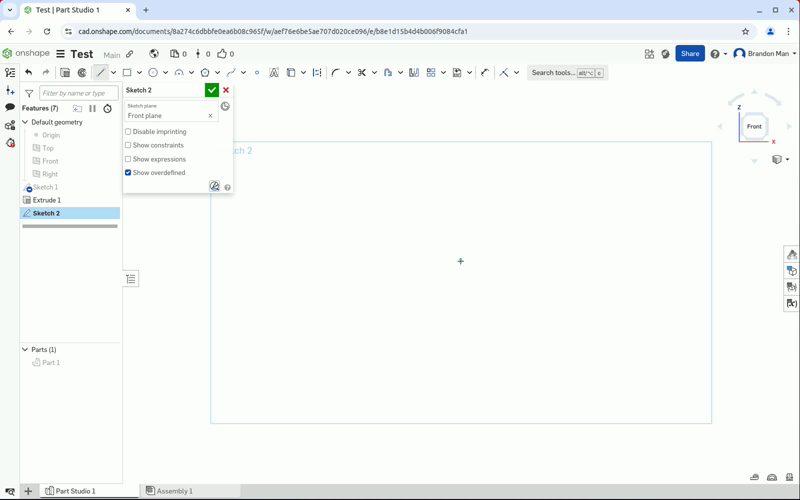
key_down(shift)
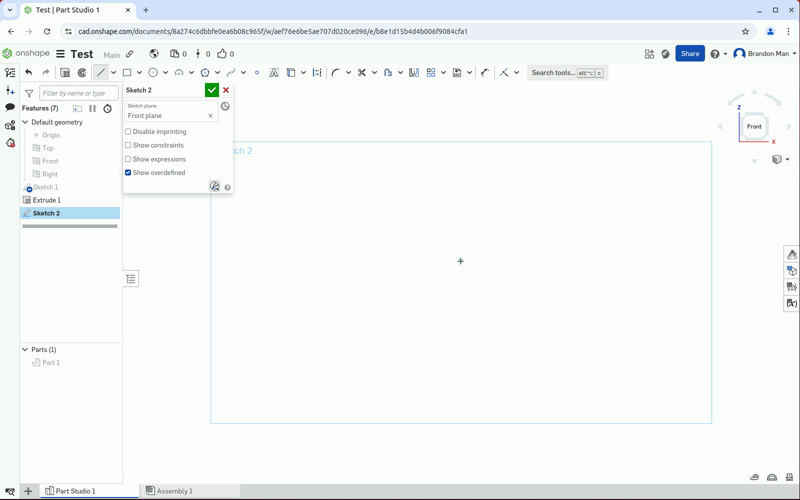
mouse_move(538, 260)
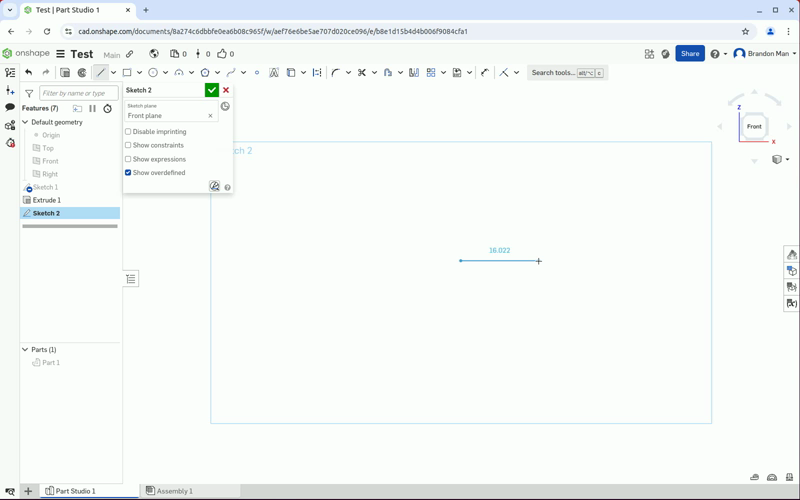
click(538, 260)
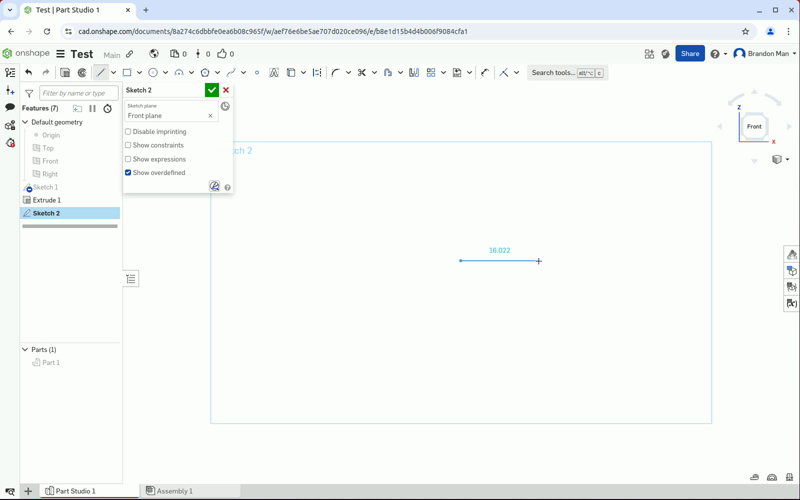
key_up(shift)
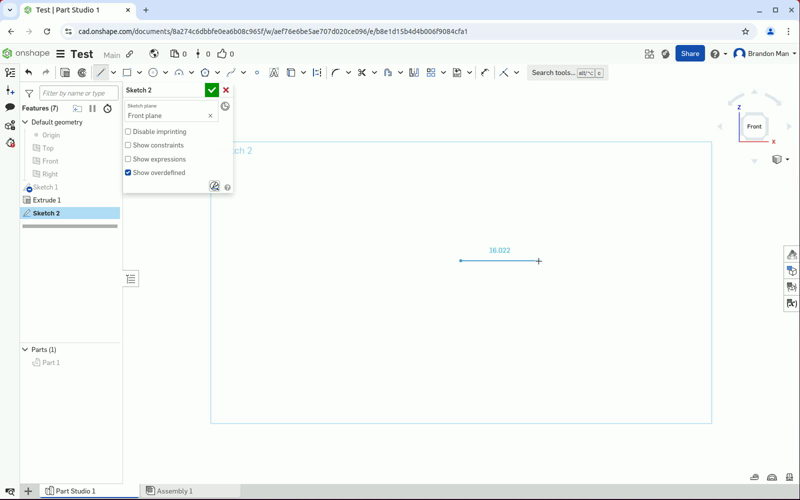
key_down(shift)
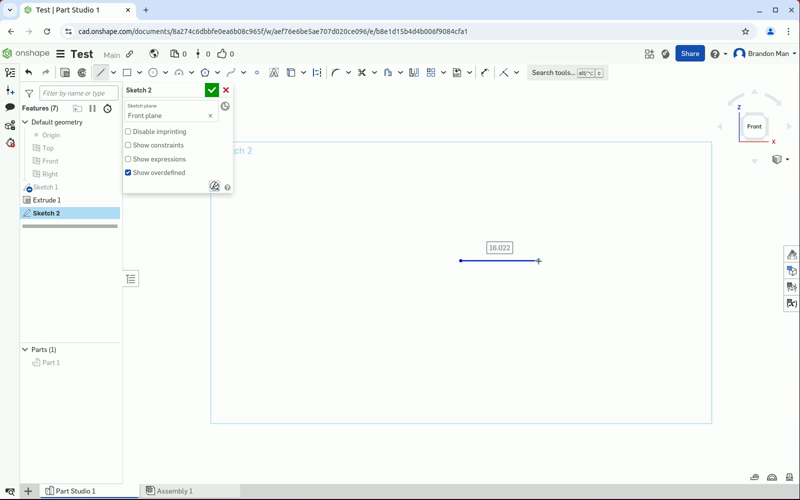
mouse_move(568, 260)
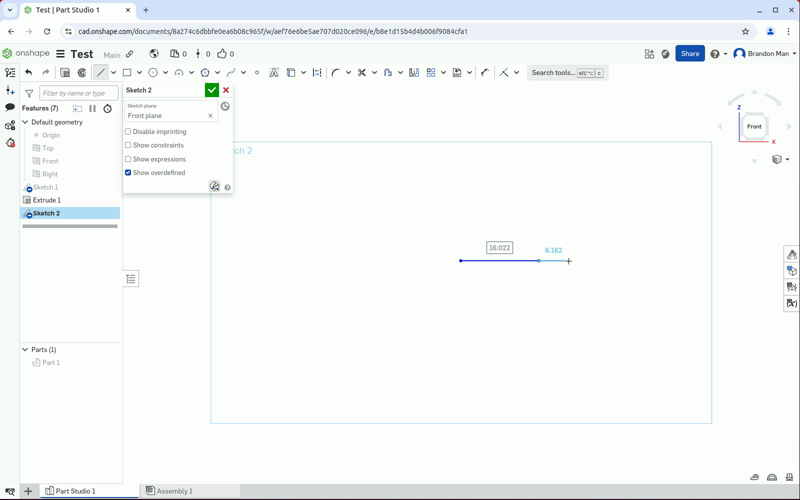
mouse_move(538, 283)
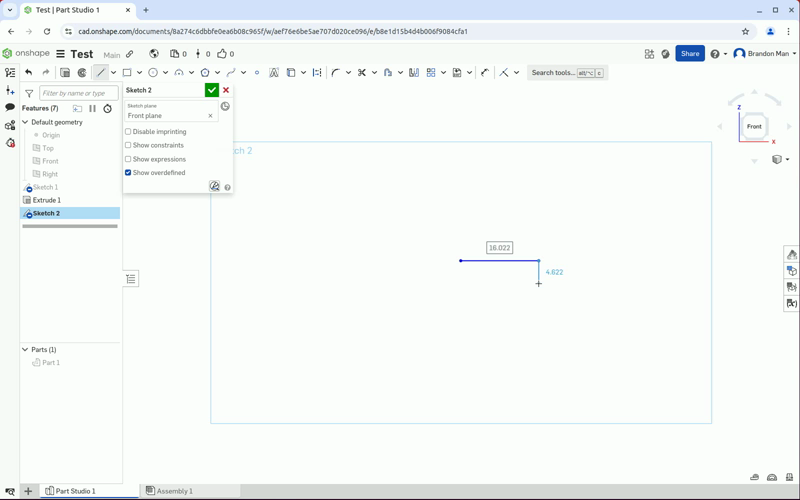
click(538, 283)
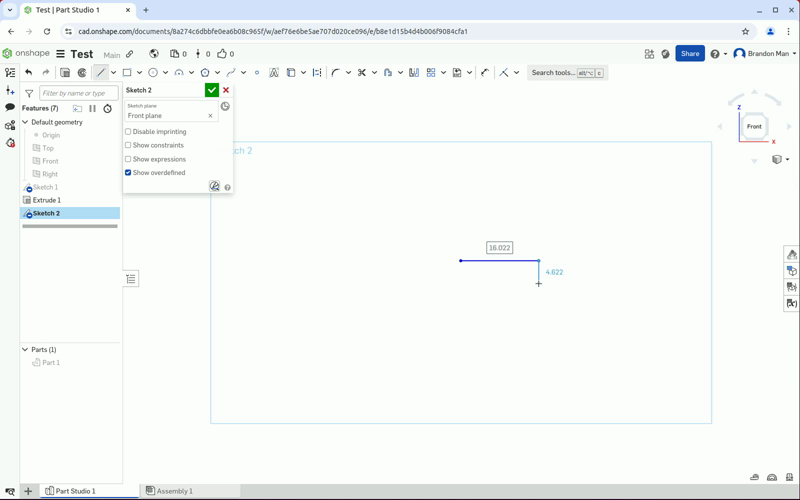
key_up(shift)
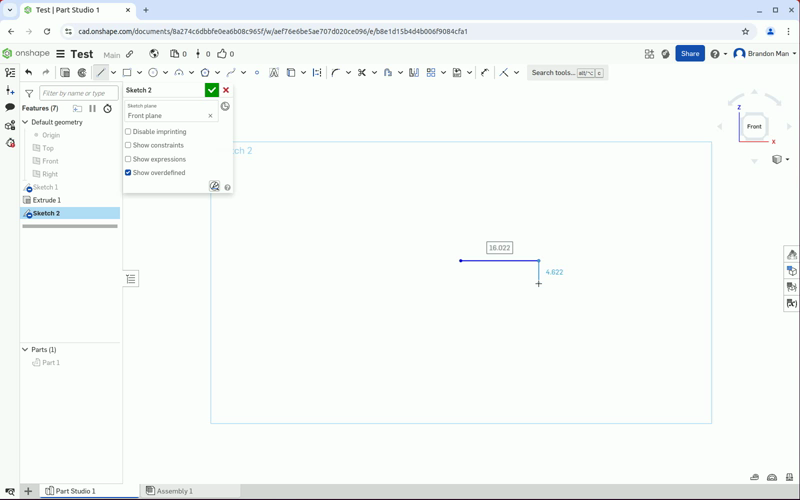
key_down(shift)
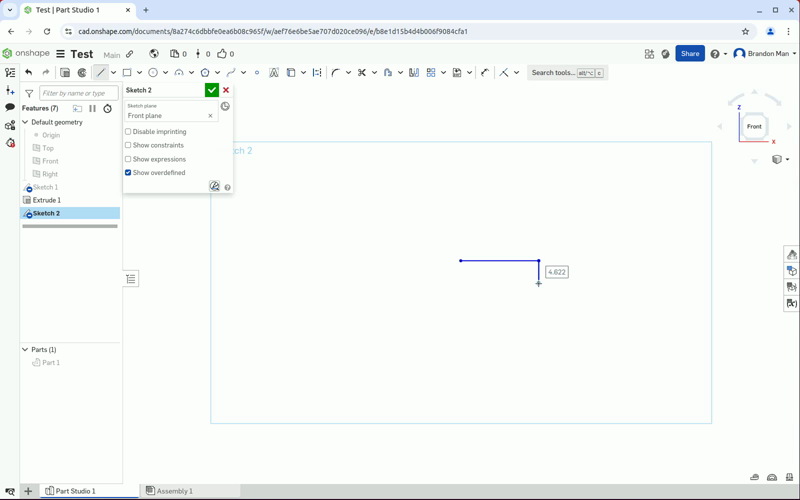
mouse_move(568, 283)
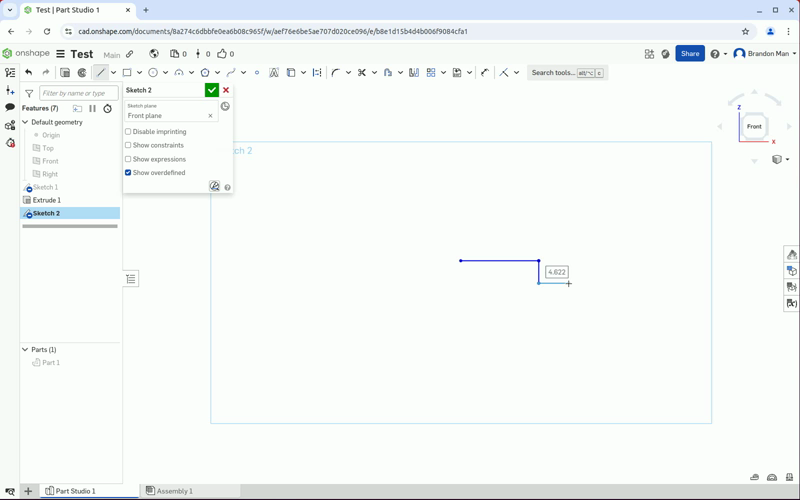
mouse_move(573, 283)
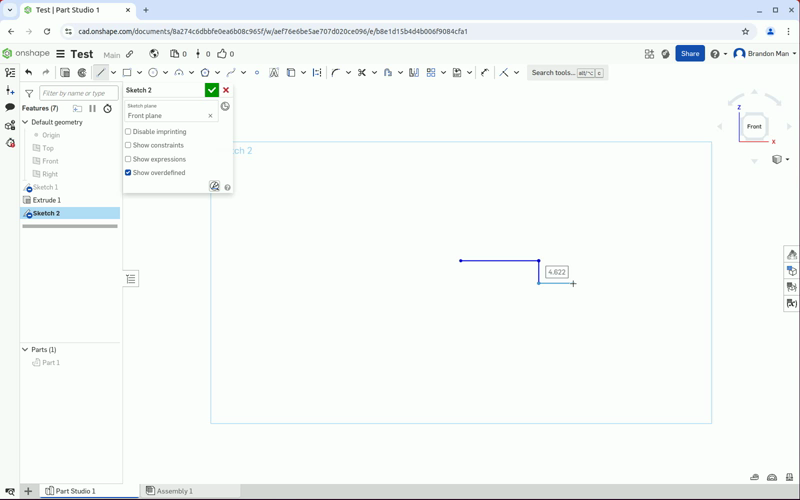
click(573, 283)
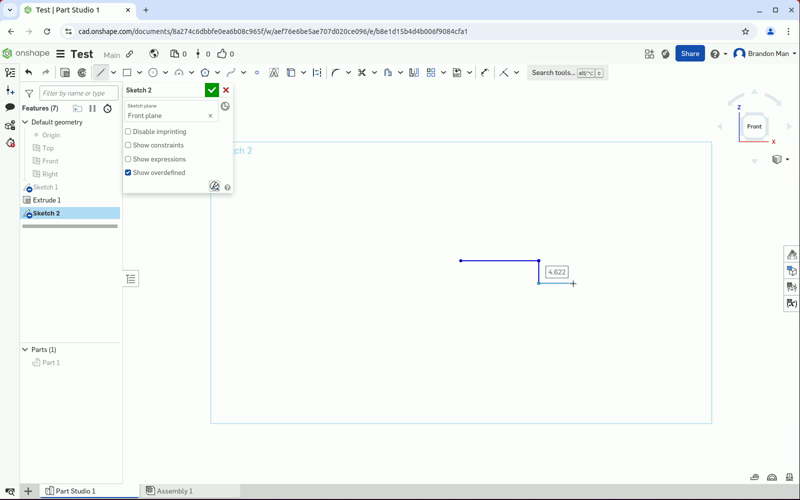
key_up(shift)
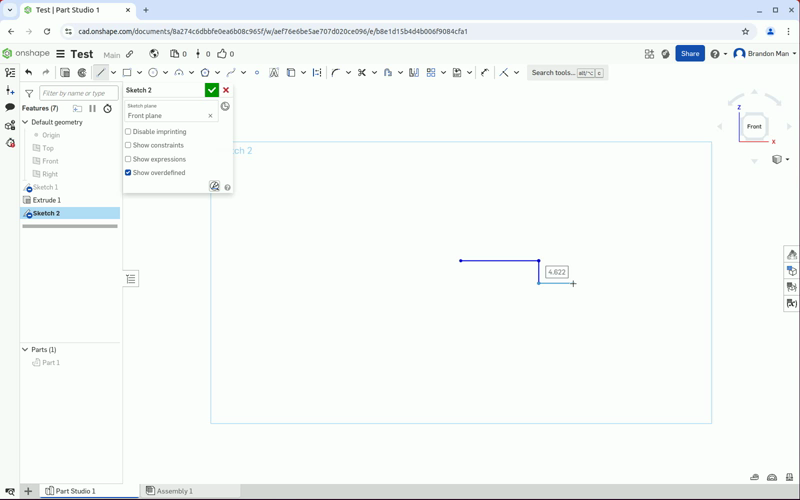
key_down(shift)
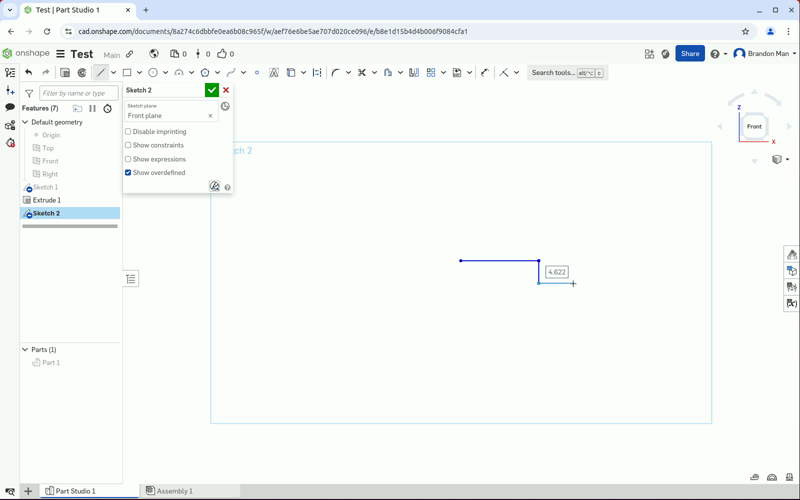
mouse_move(573, 215)
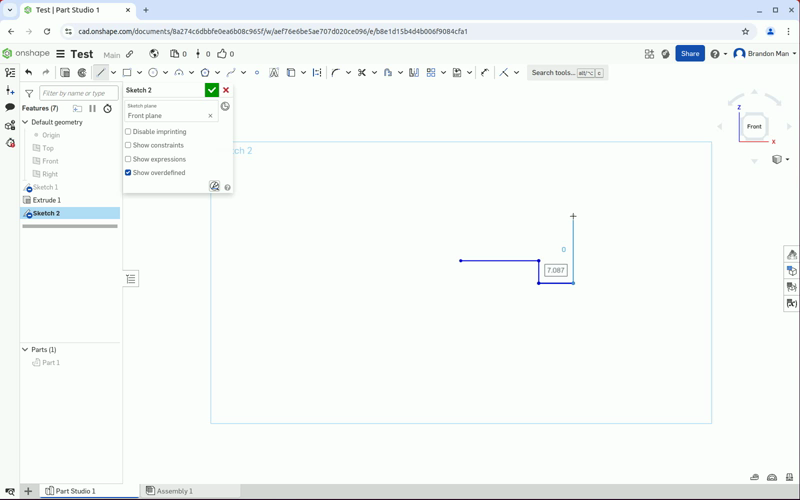
click(573, 215)
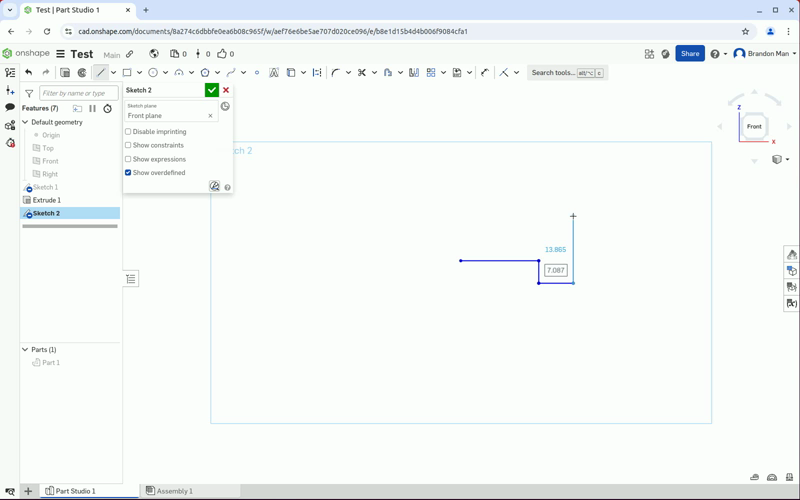
key_up(shift)
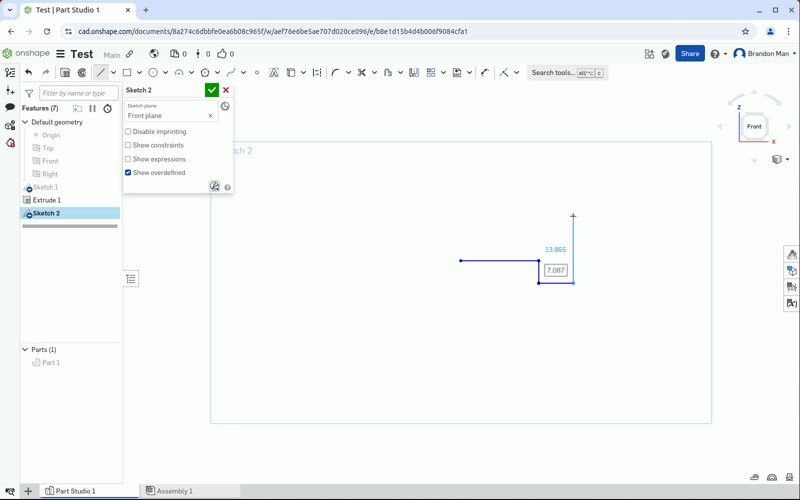
key_down(shift)
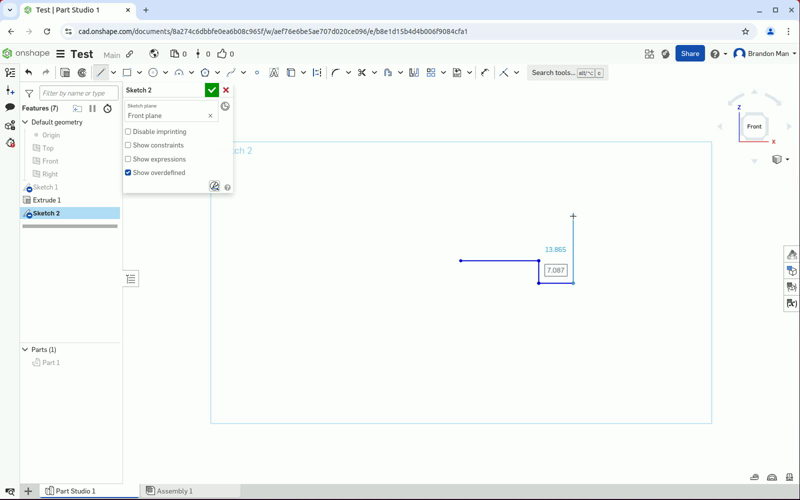
mouse_move(460, 215)
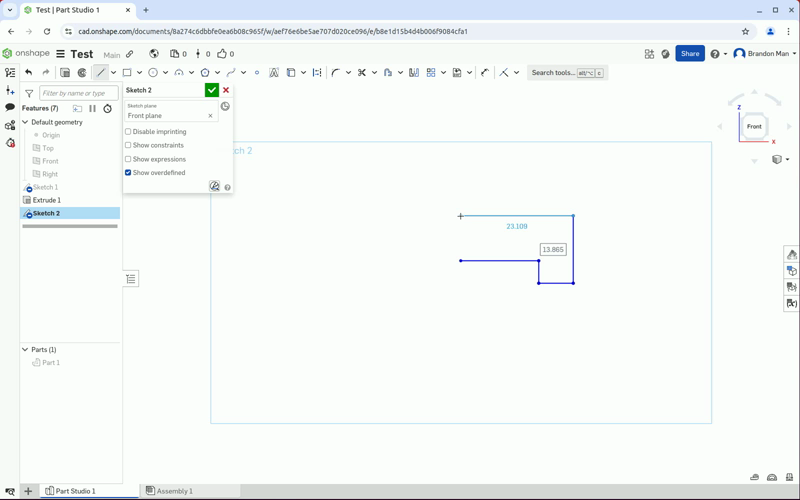
click(460, 215)
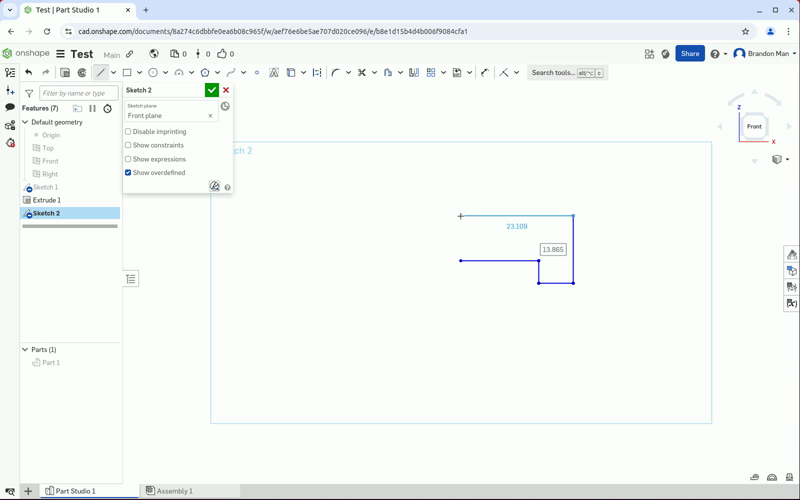
key_up(shift)
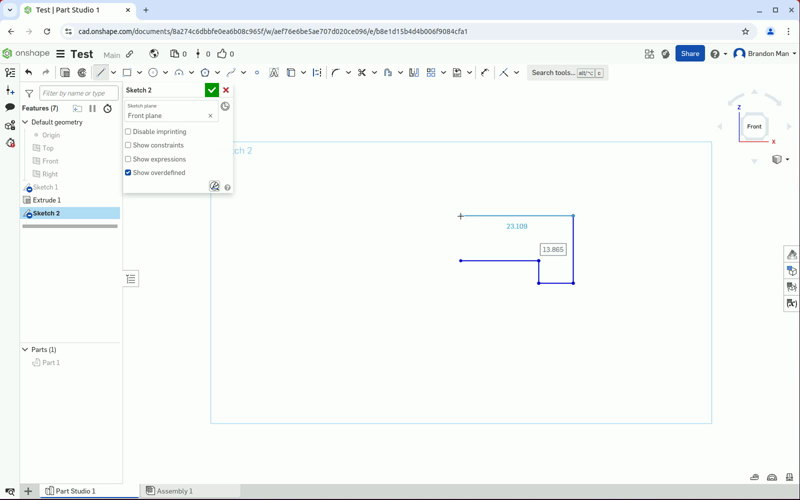
mouse_move(490, 215)
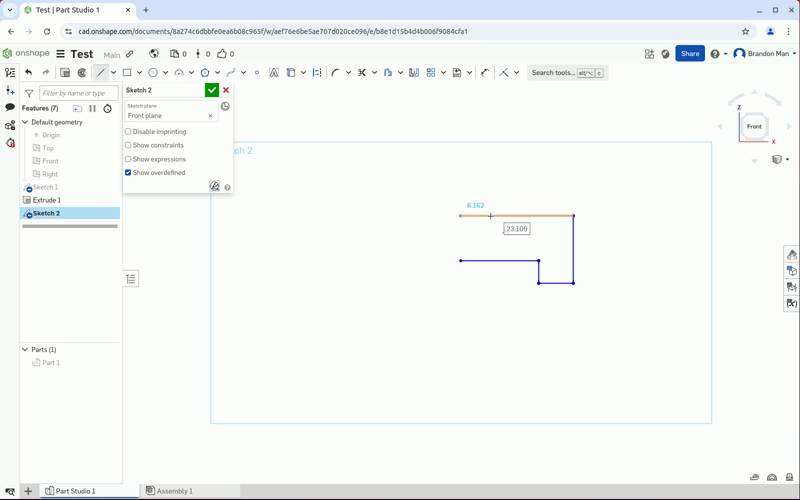
key_down(shift)
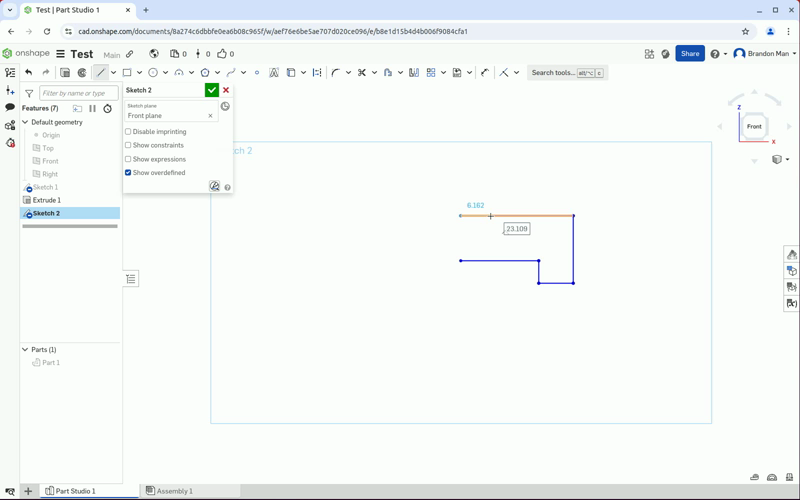
mouse_move(460, 260)
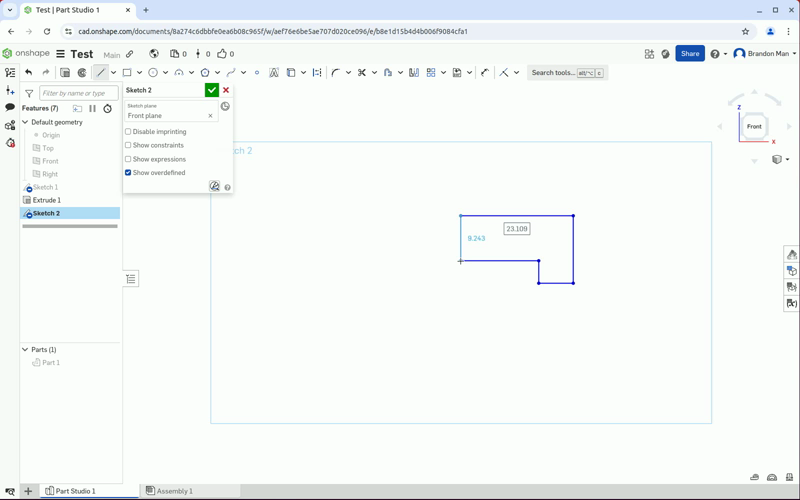
key_up(shift)
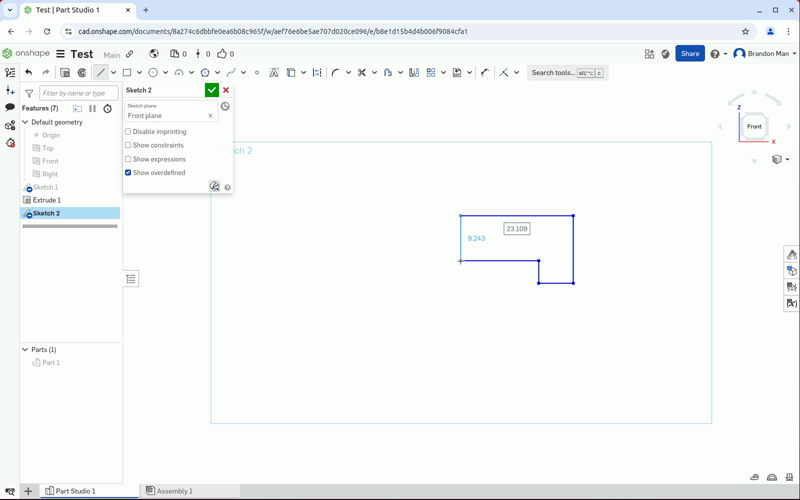
click(460, 260)
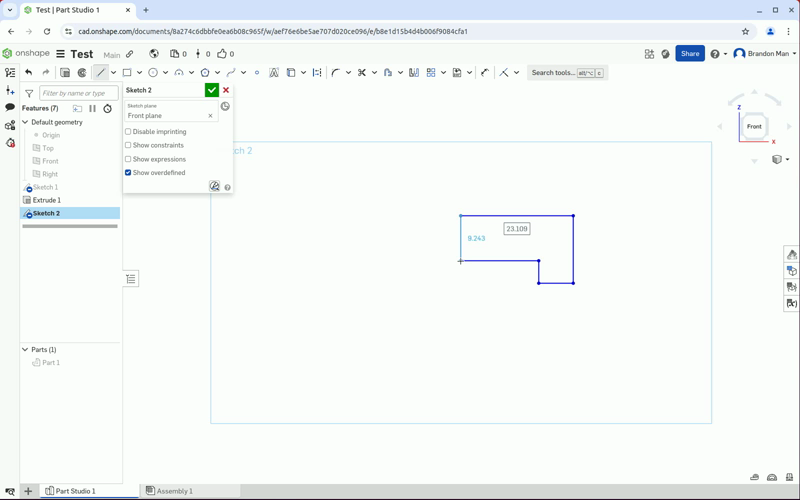
key(esc)
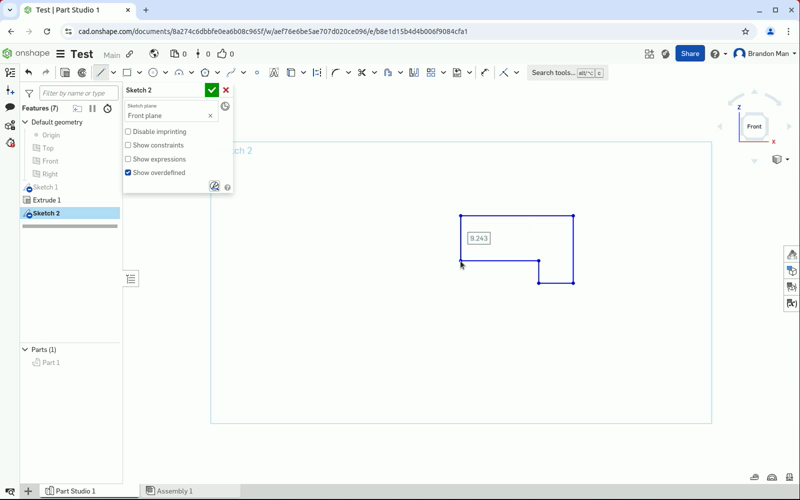
mouse_move(533, 235)
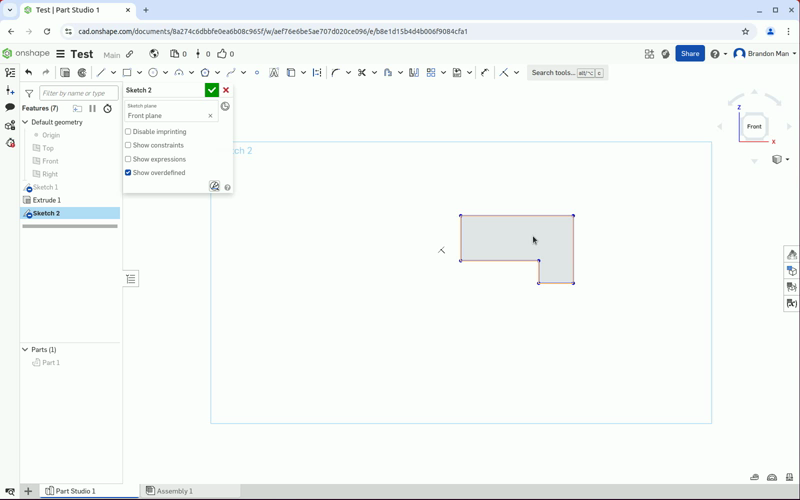
click(533, 235)
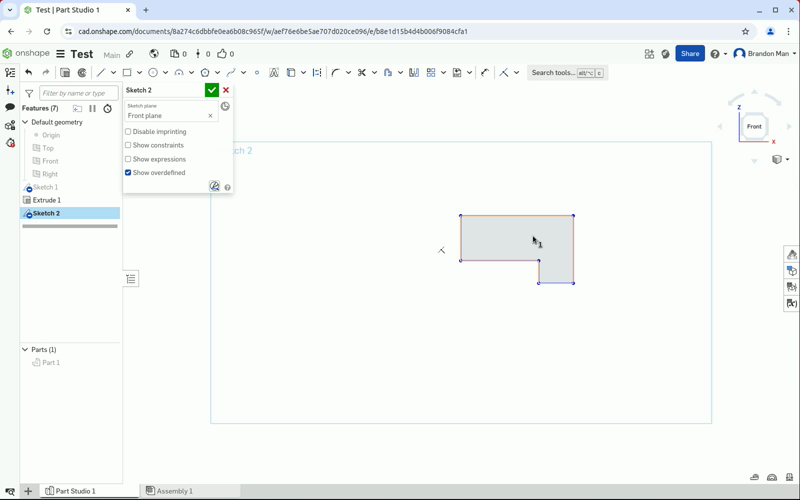
mouse_move(73, 352)
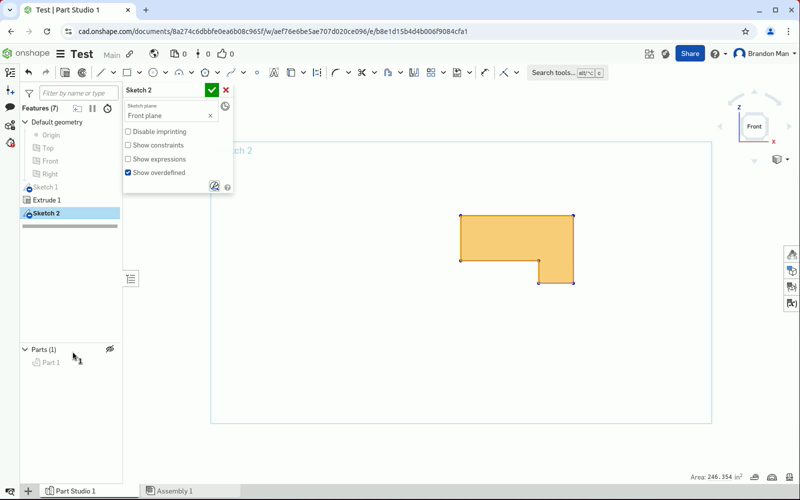
key(shift+y)
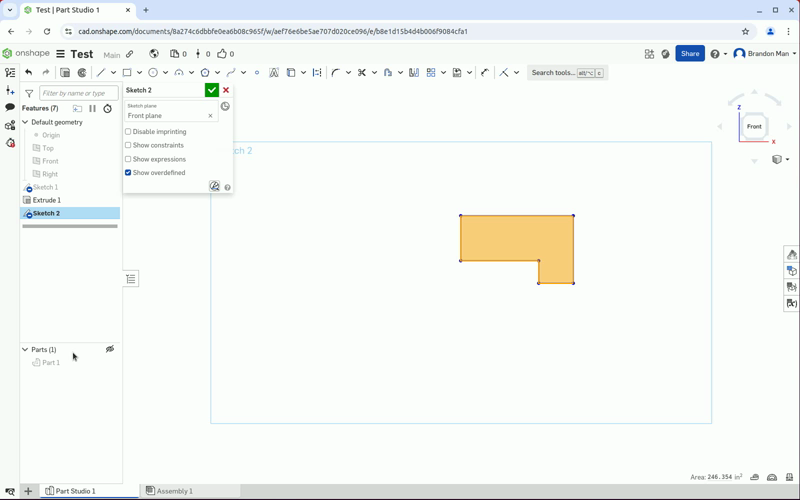
key(shift+e)
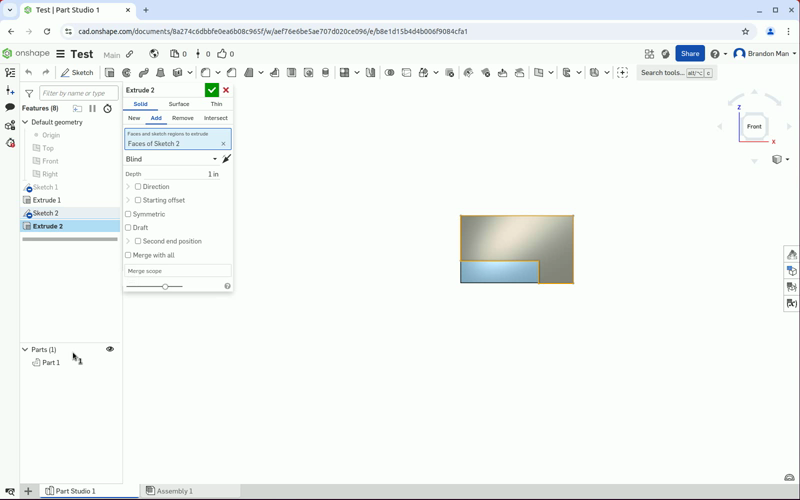
mouse_move(143, 106)
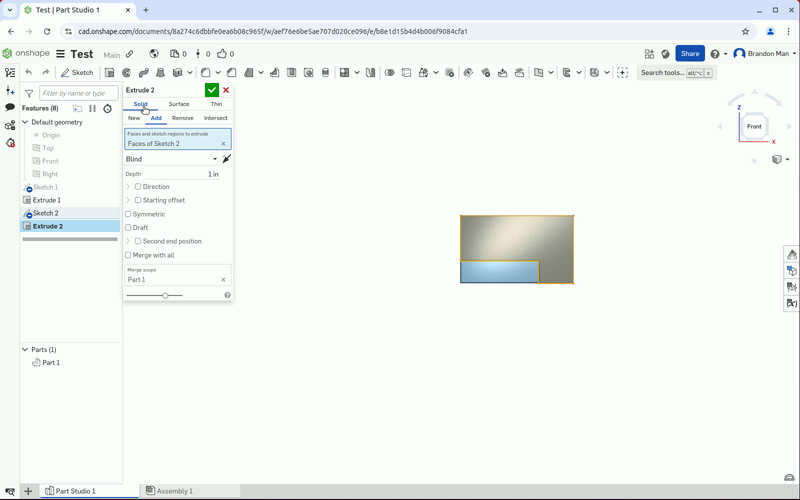
click(143, 106)
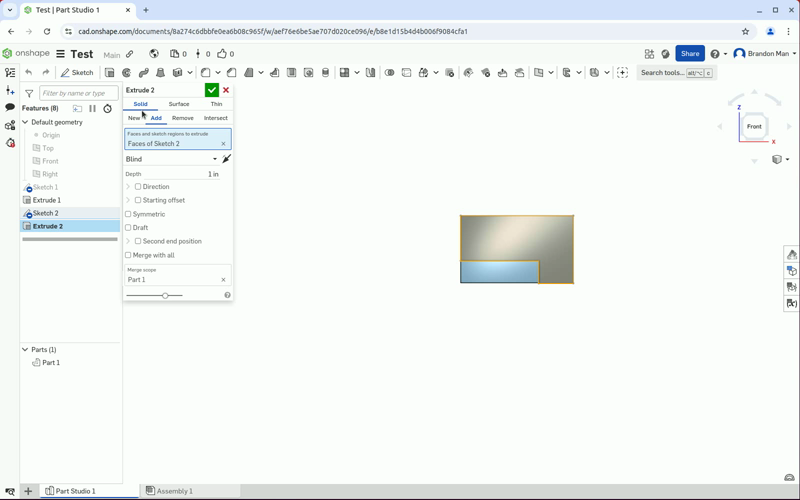
mouse_move(137, 120)
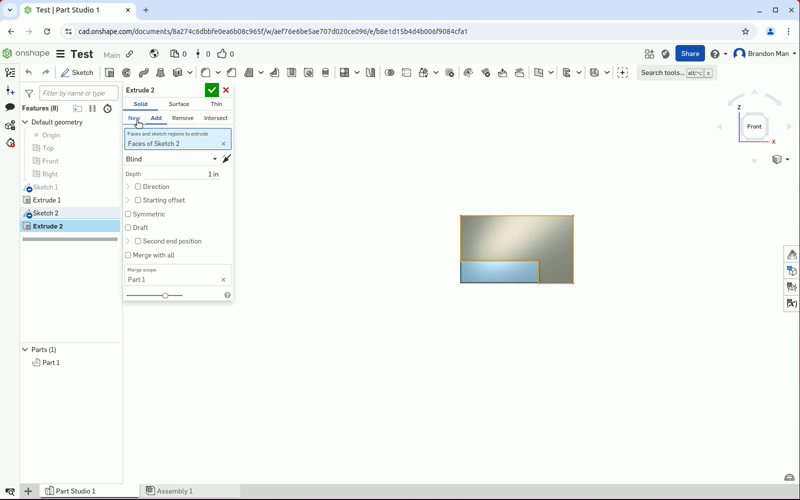
click(137, 120)
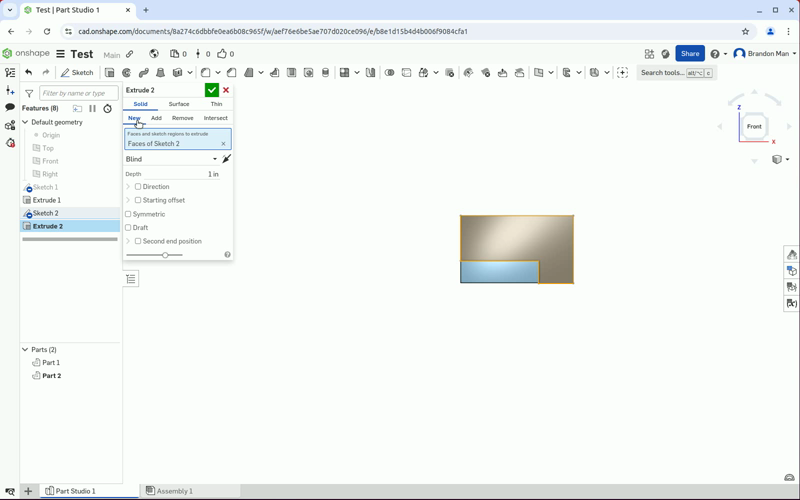
key(tab, 4)
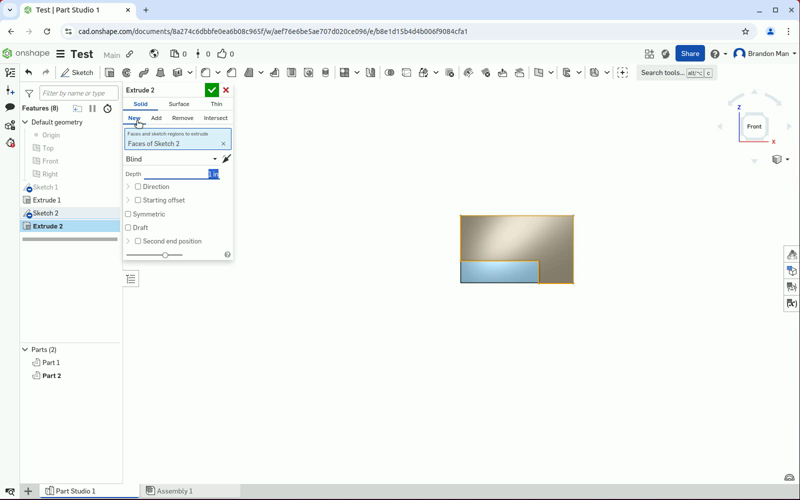
text(-13.961)
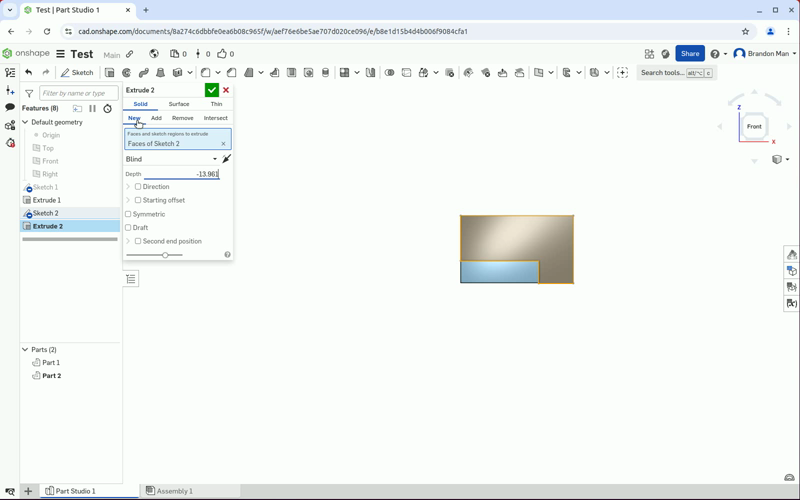
key(enter)
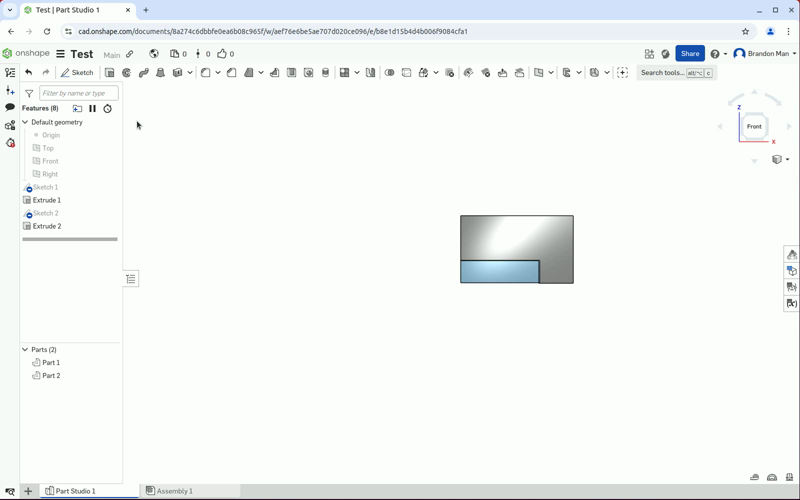
key(shift+h)
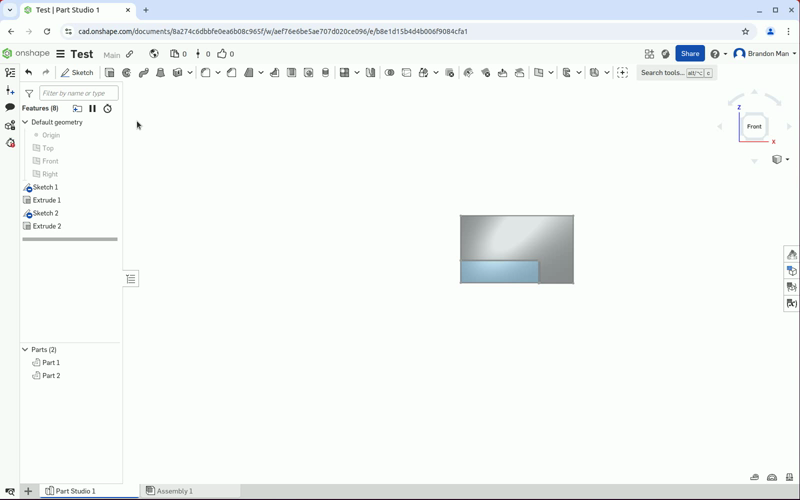
key(shift+h)
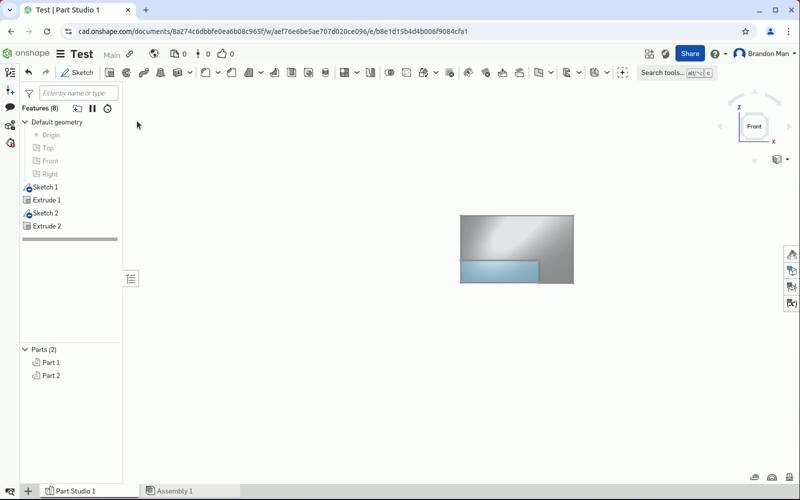
key(shift+7)
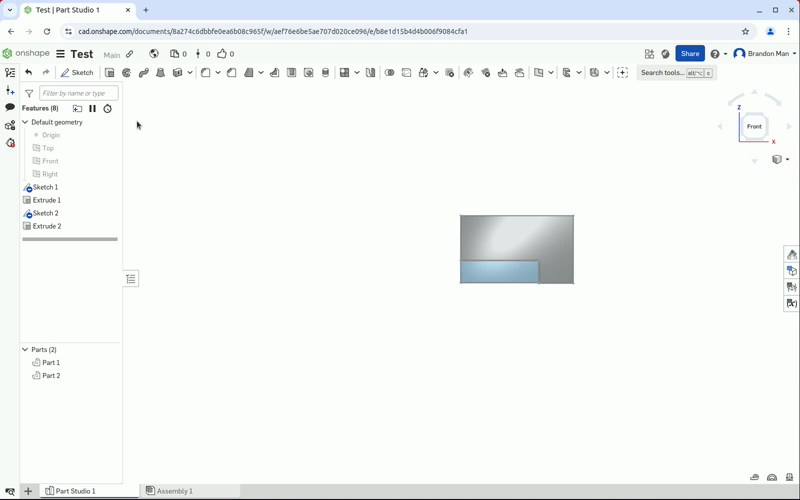
key(left, 2)
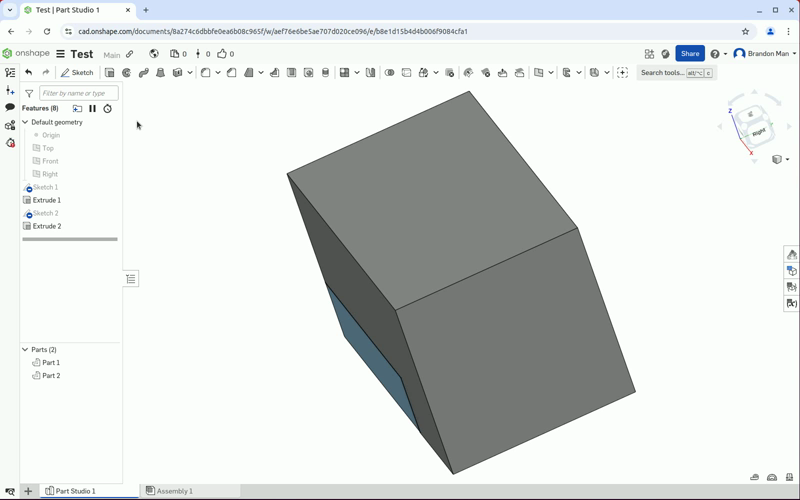
key(down, 2)
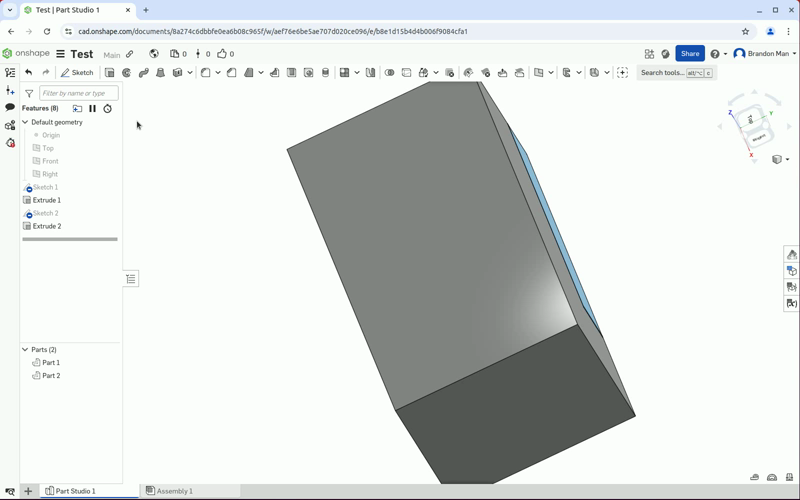
key(up, 2)
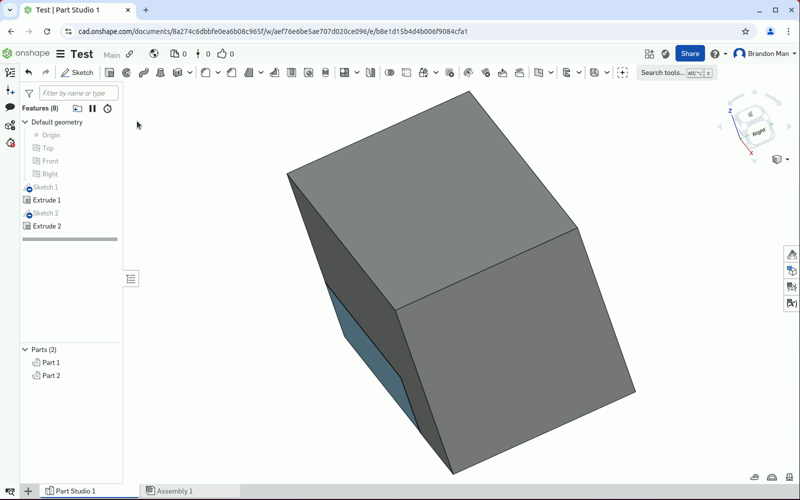
key(right, 2)
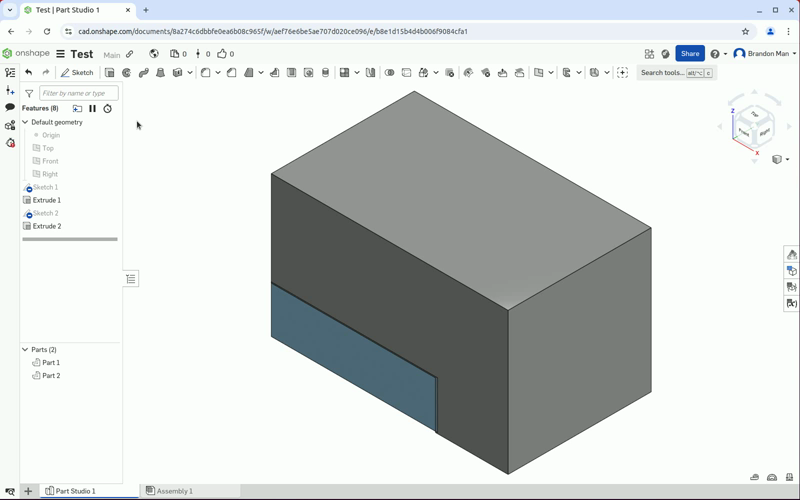
mouse_move(73, 189)
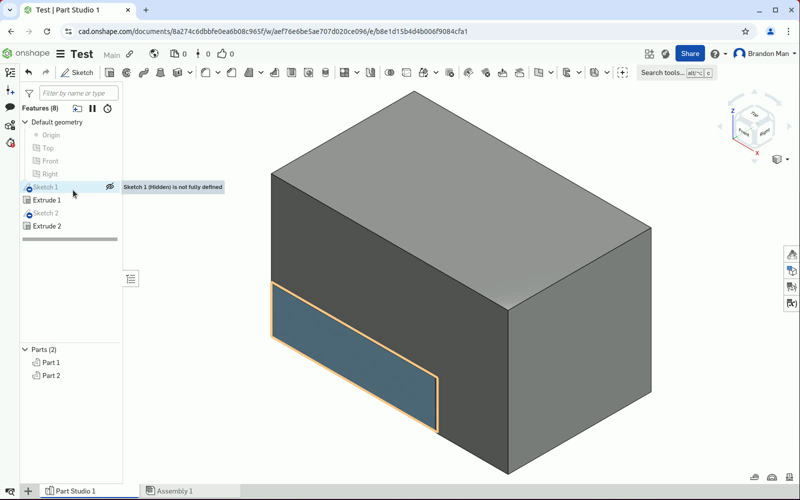
click(73, 189)